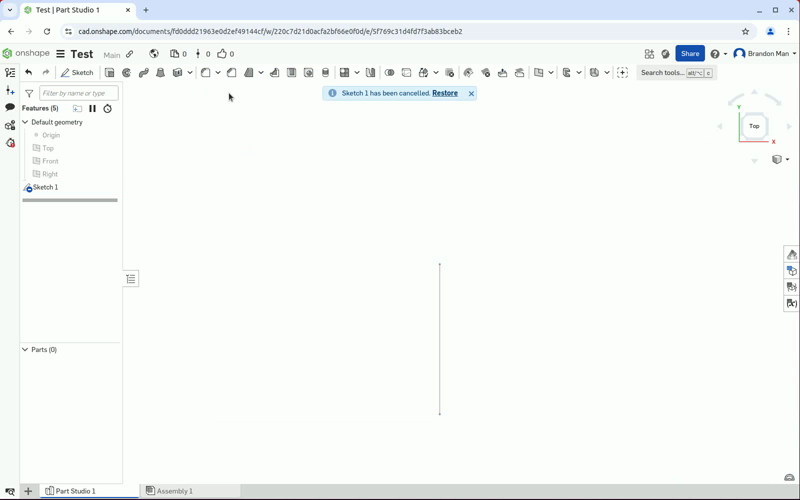
key(shift+h)
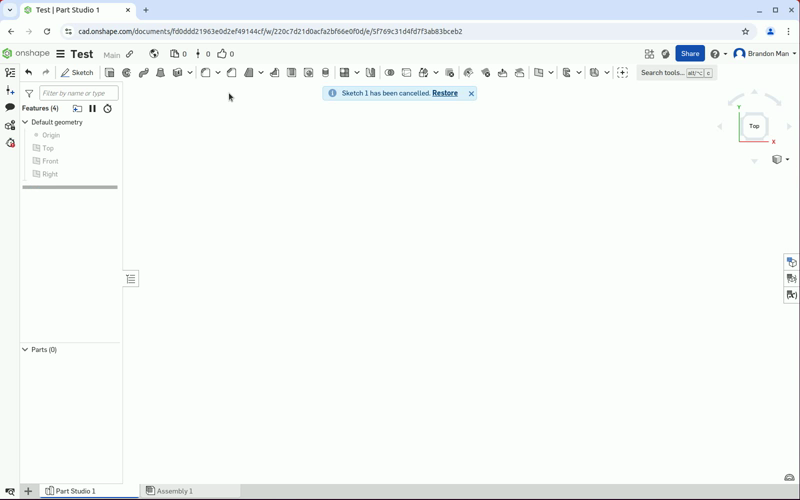
mouse_move(73, 352)
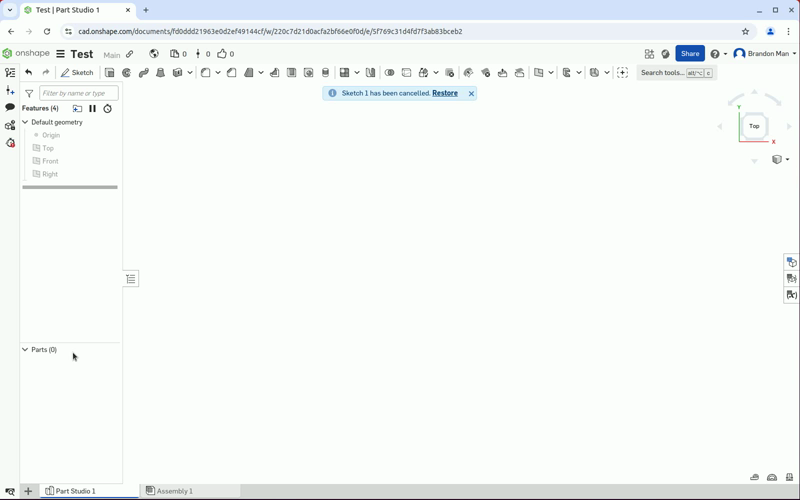
key(y)
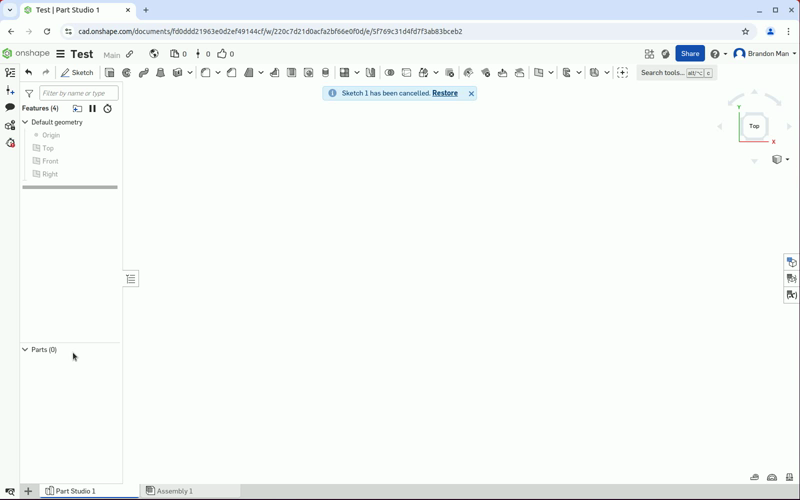
key(shift+p)
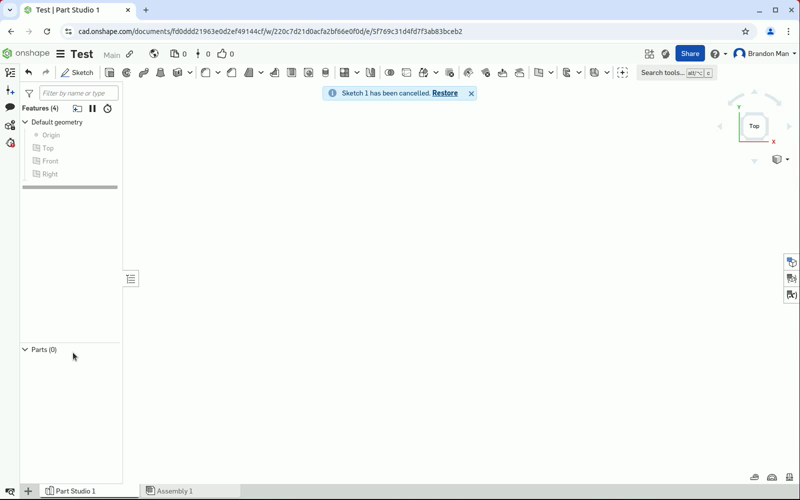
key(space)
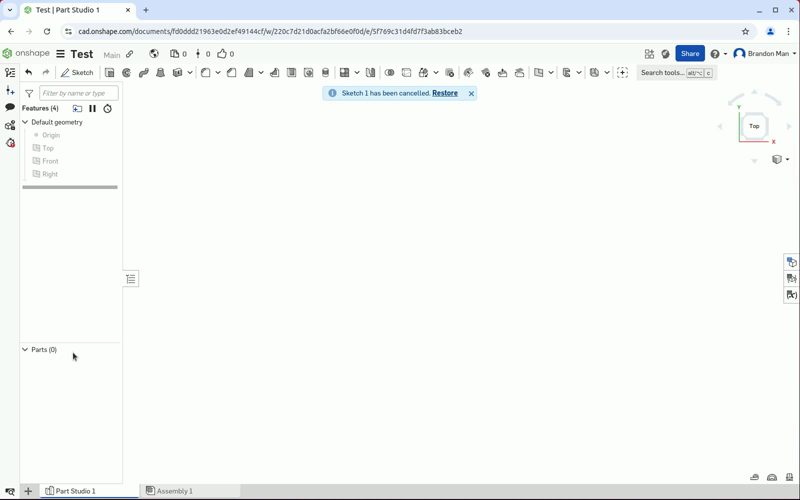
key_down(shift)
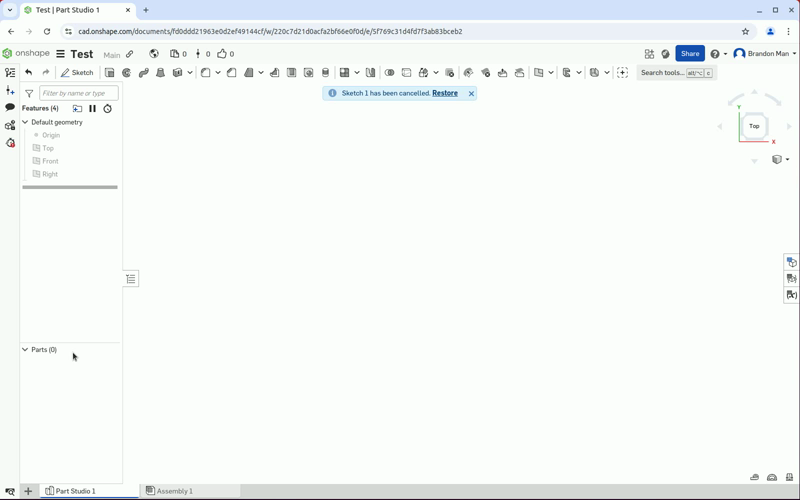
key(up)
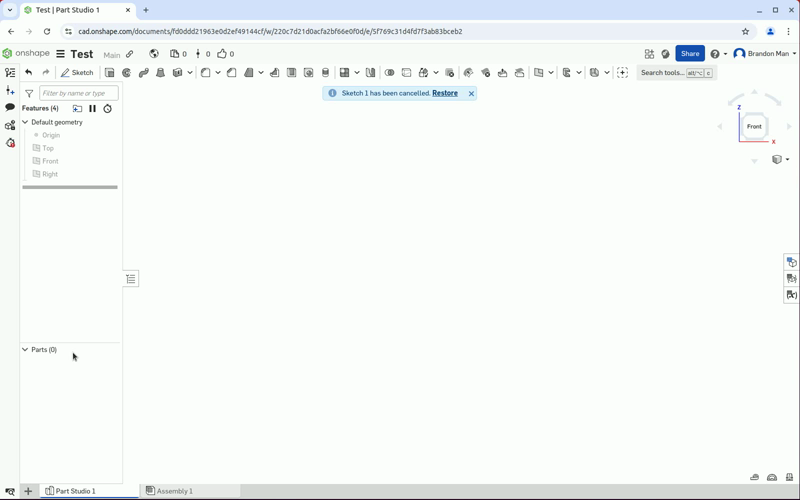
key_up(shift)
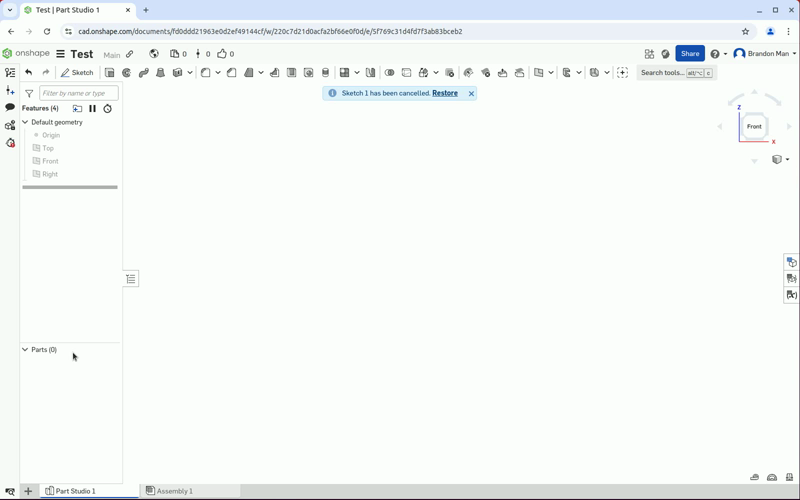
key(space)
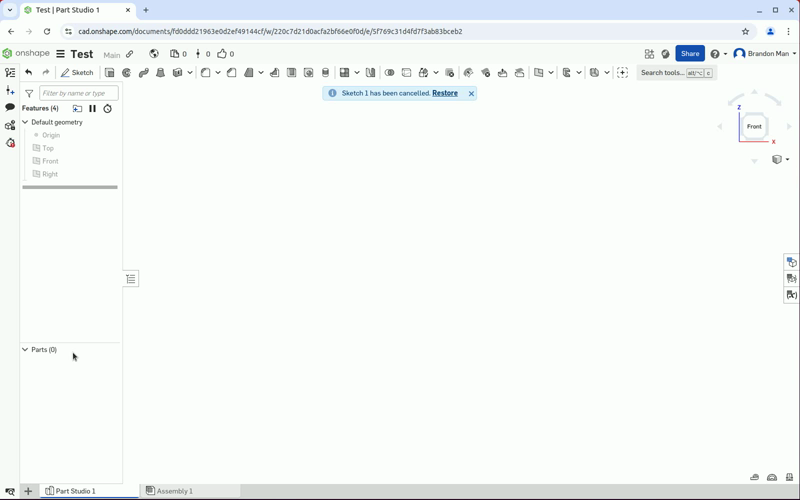
key_down(shift)
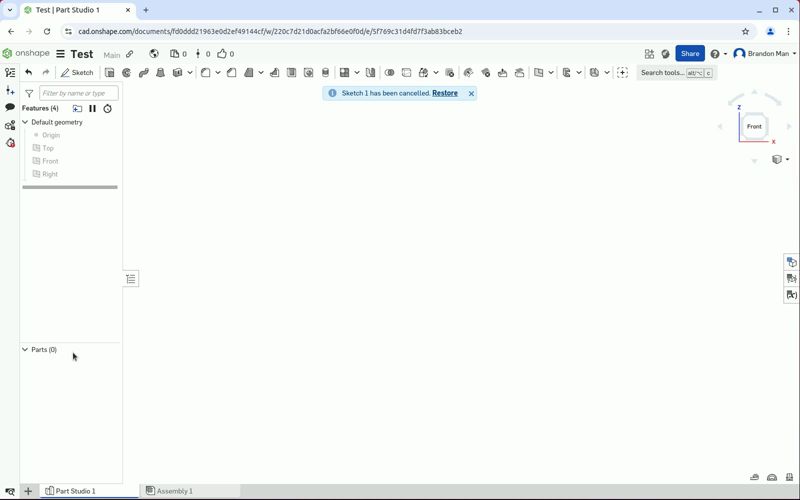
key(left)
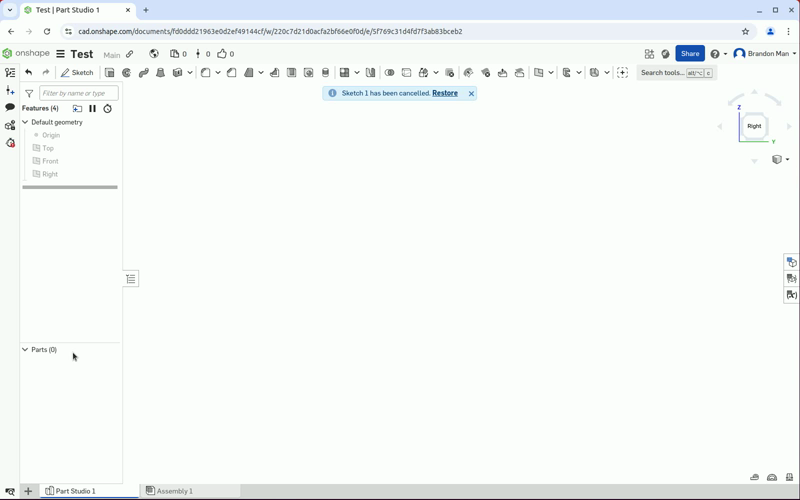
key_up(shift)
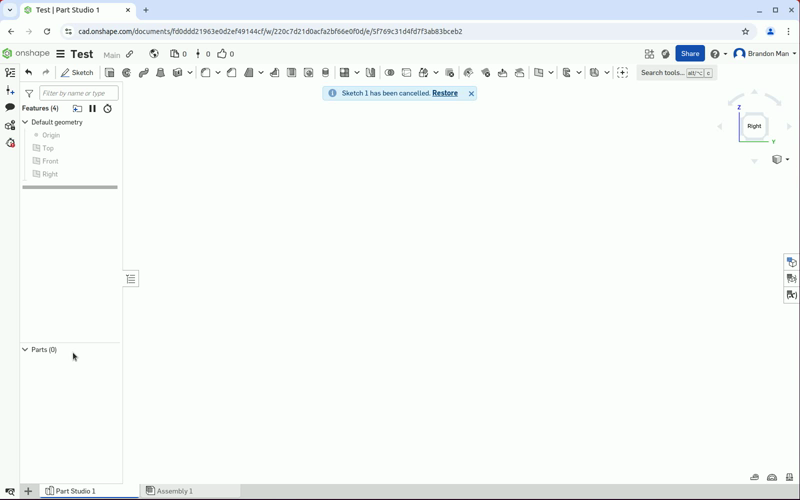
mouse_move(73, 352)
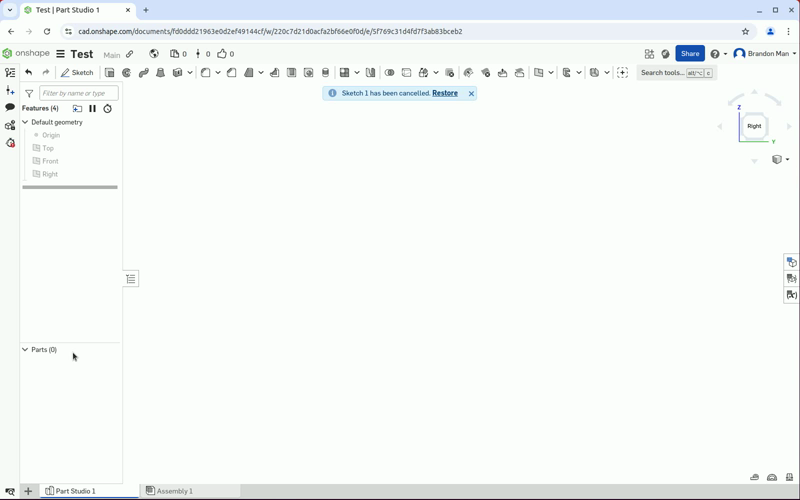
key(shift+y)
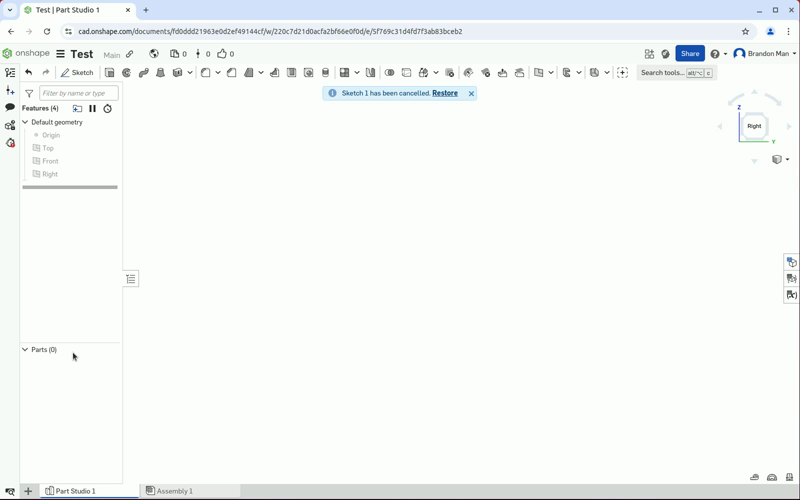
key(shift+s)
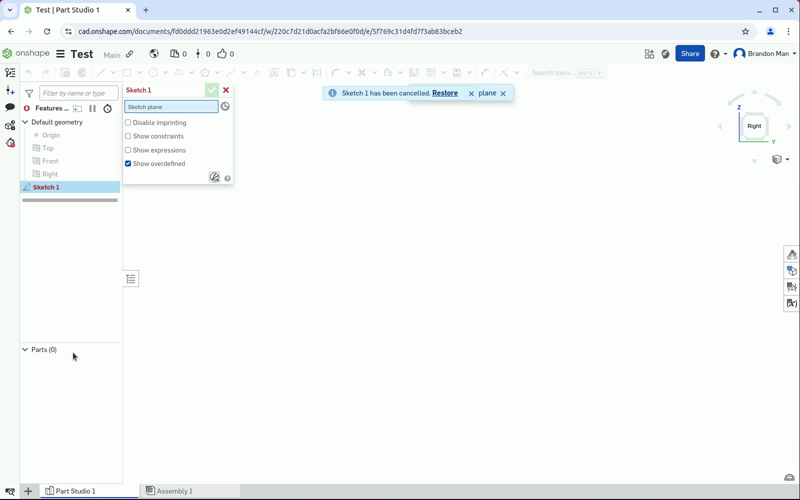
mouse_move(73, 176)
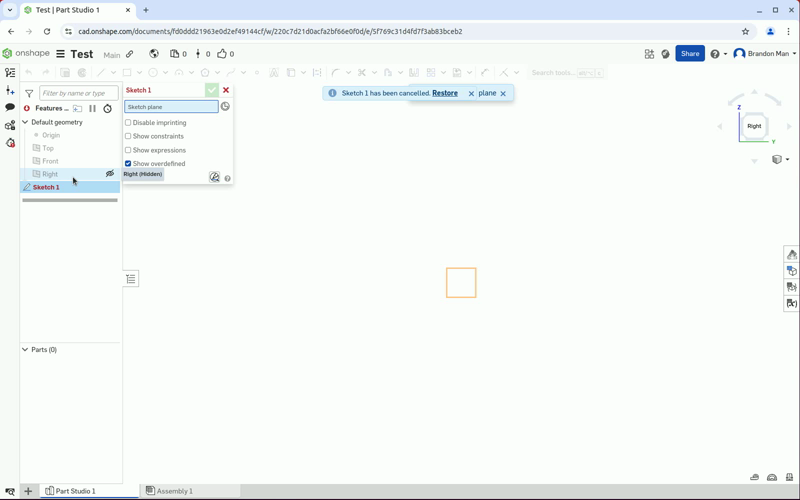
click(73, 176)
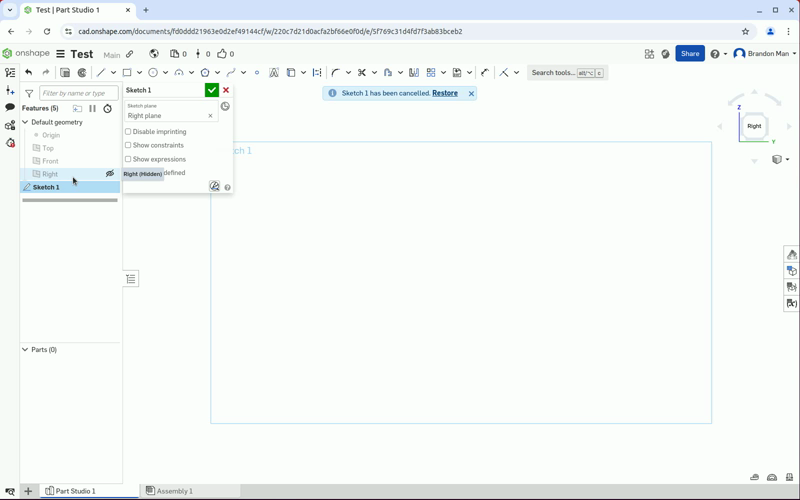
mouse_move(73, 352)
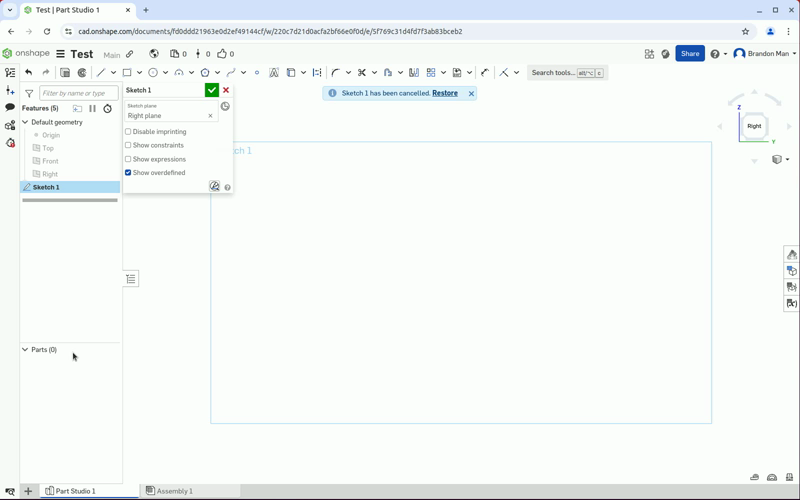
key(y)
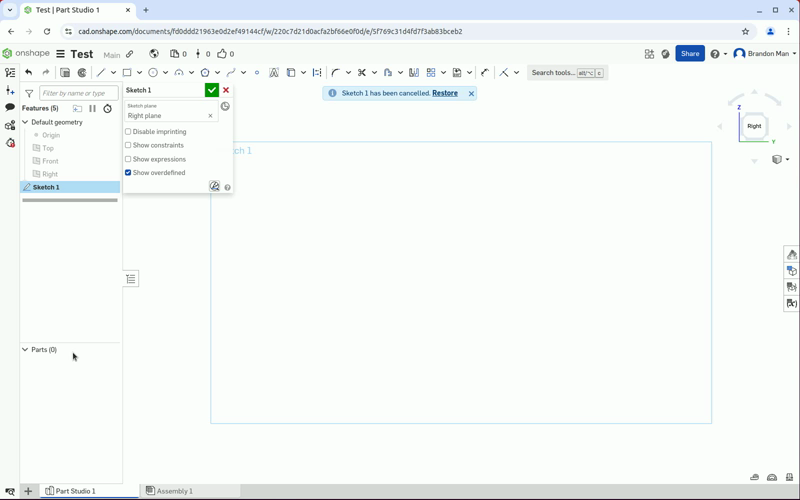
key(l)
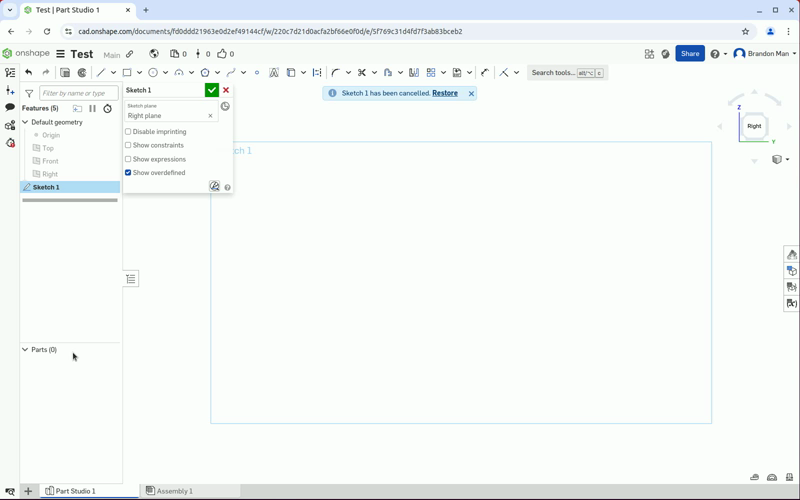
key_down(shift)
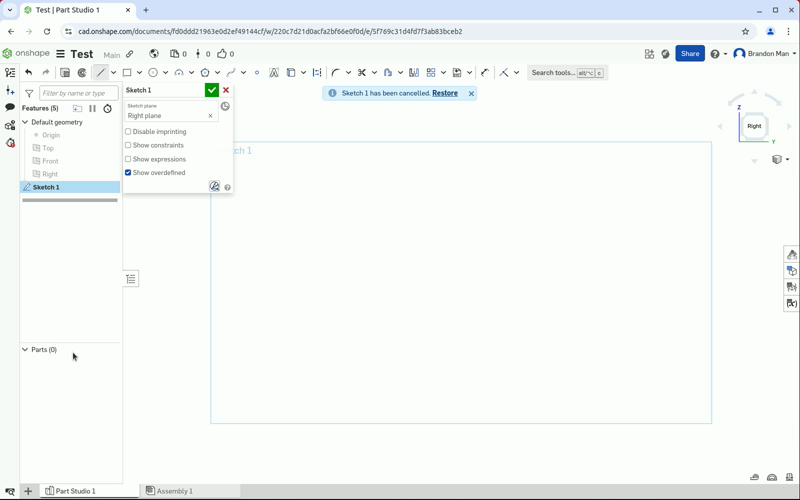
mouse_move(348, 301)
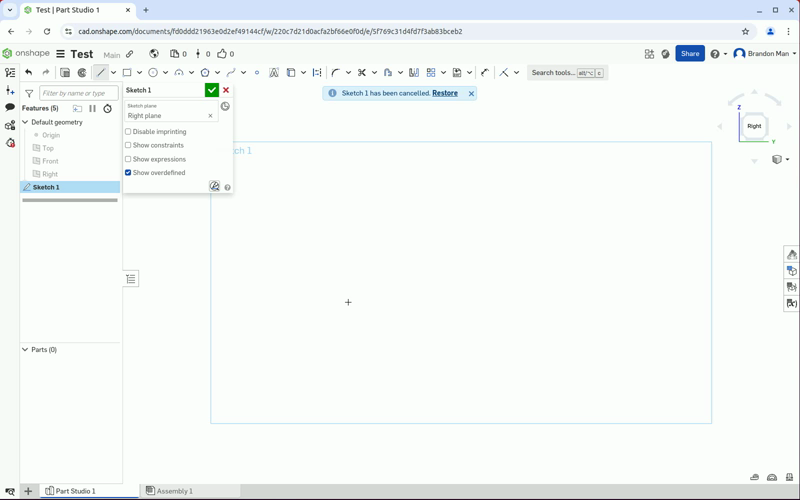
click(348, 301)
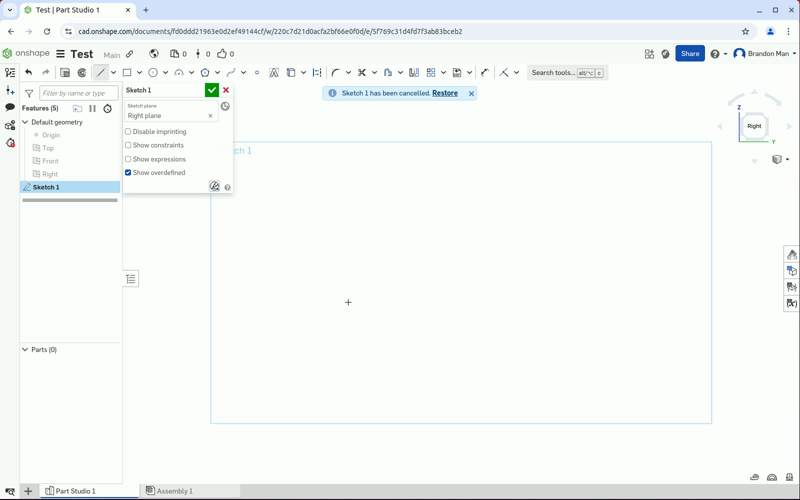
key_up(shift)
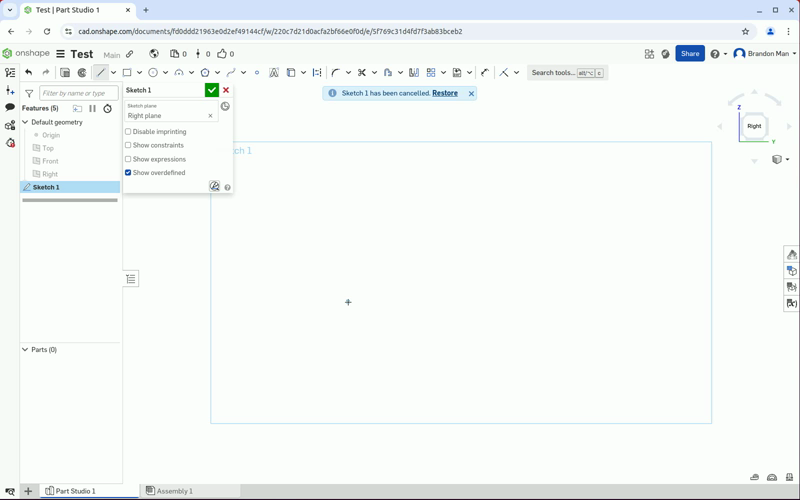
key_down(shift)
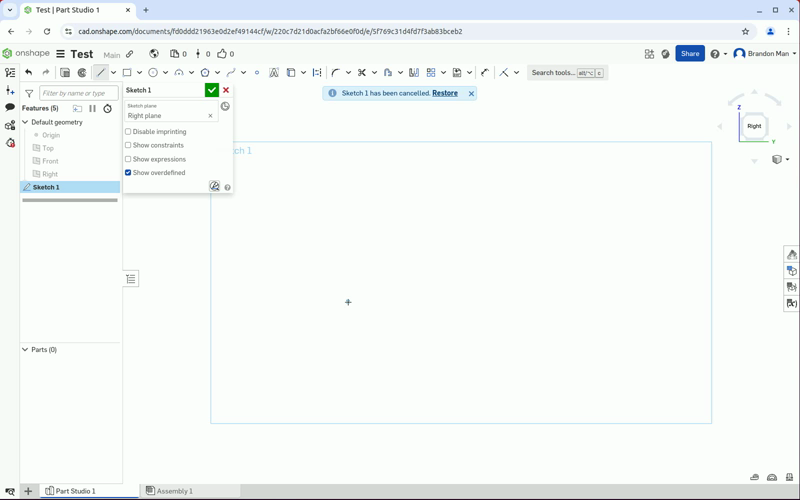
mouse_move(572, 301)
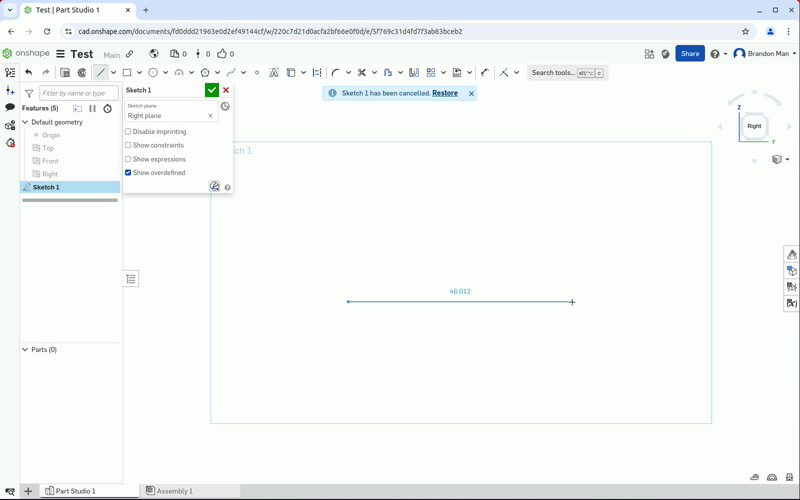
click(572, 301)
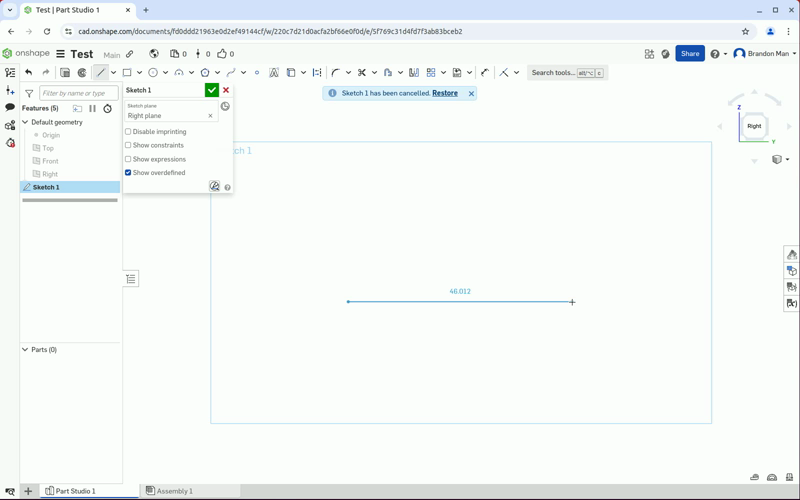
key_up(shift)
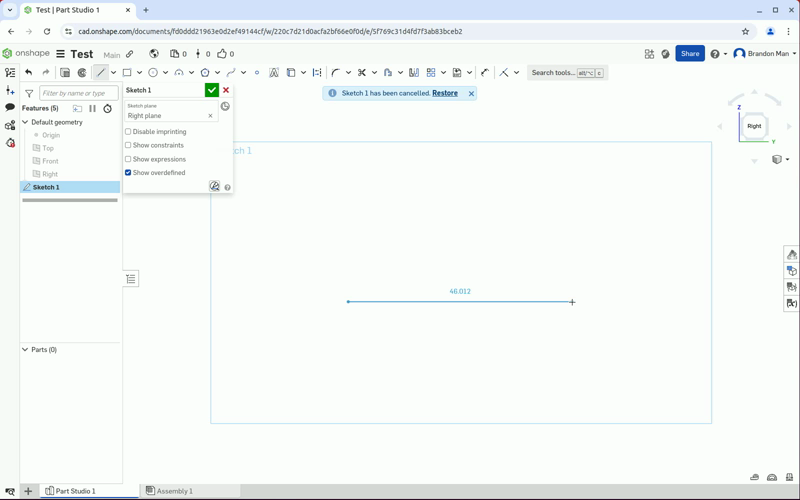
key_down(shift)
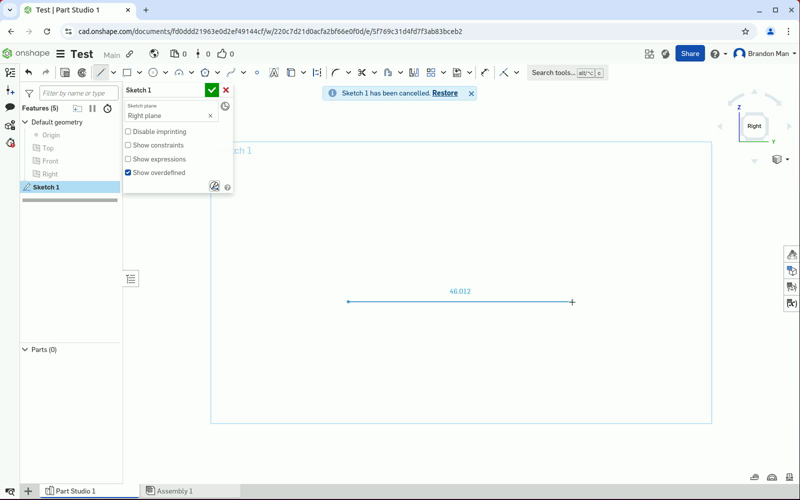
mouse_move(589, 301)
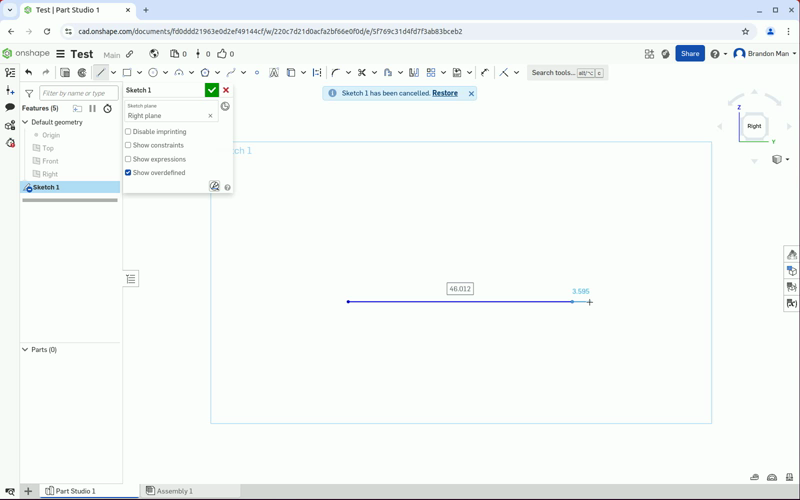
mouse_move(572, 264)
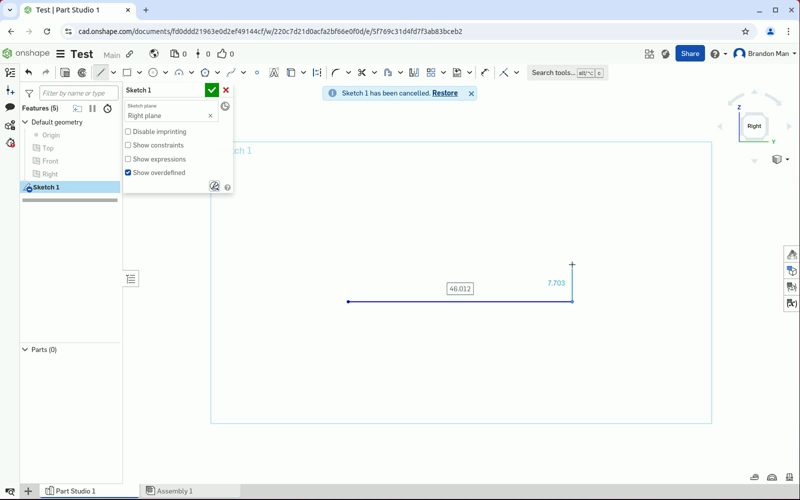
click(572, 264)
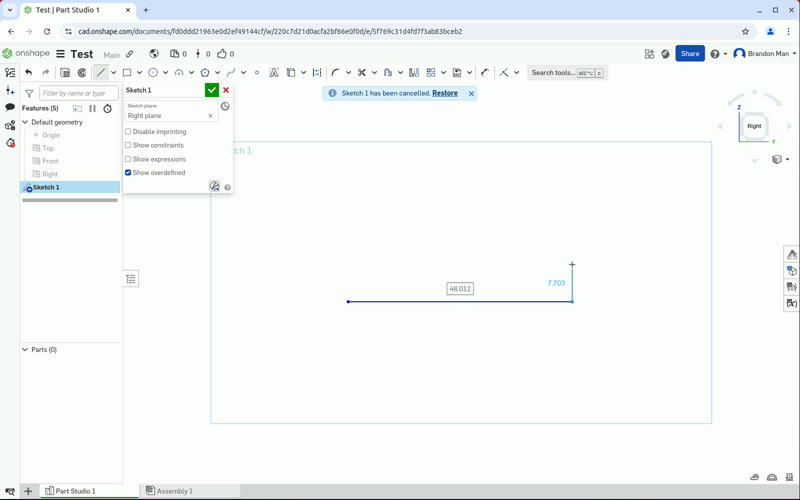
key_up(shift)
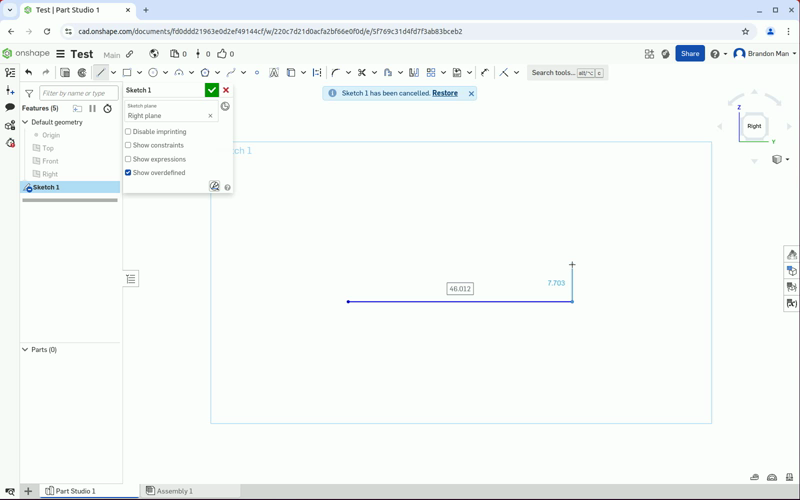
key_down(shift)
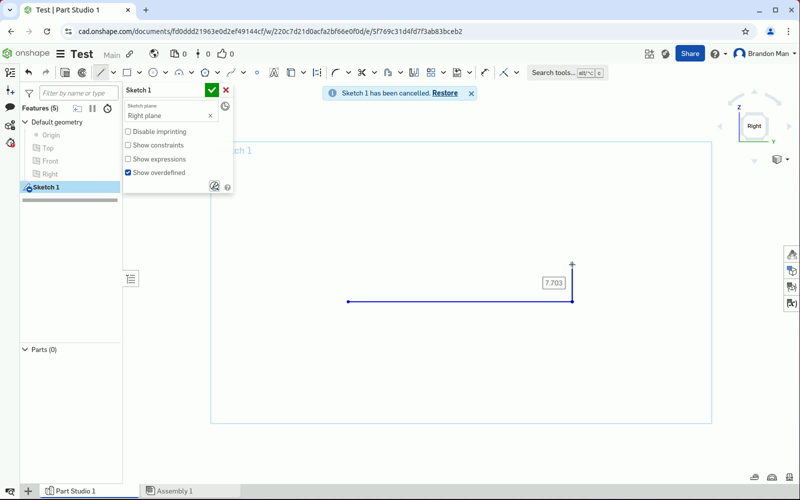
mouse_move(348, 264)
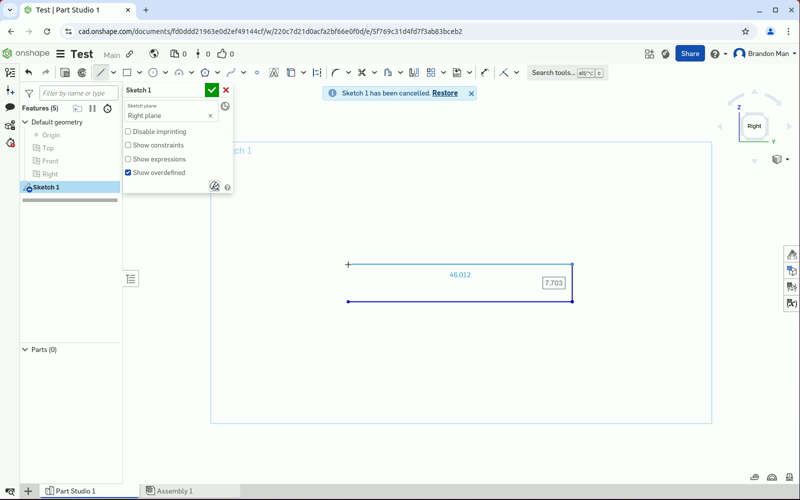
click(348, 264)
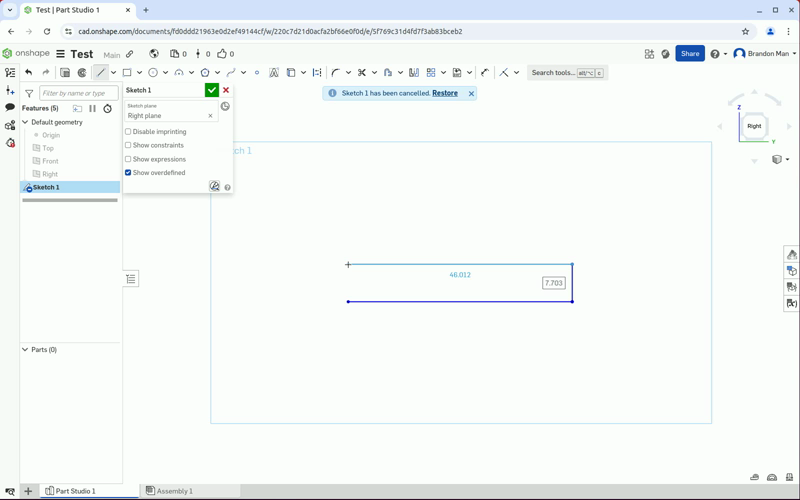
key_up(shift)
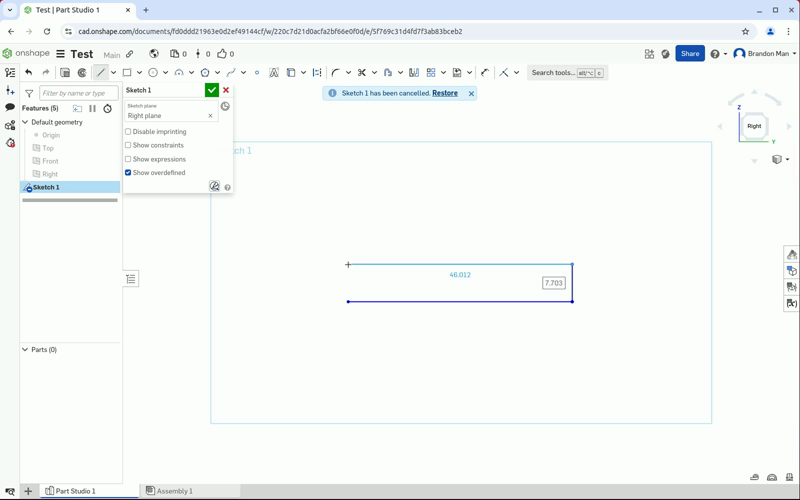
mouse_move(378, 264)
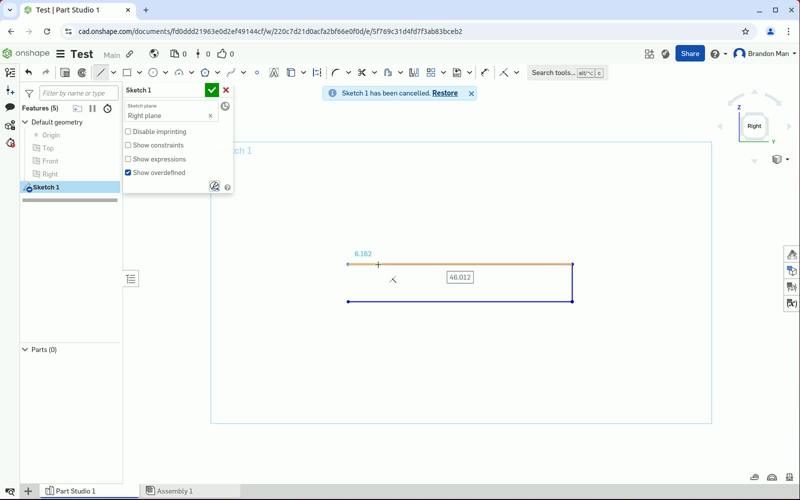
key_down(shift)
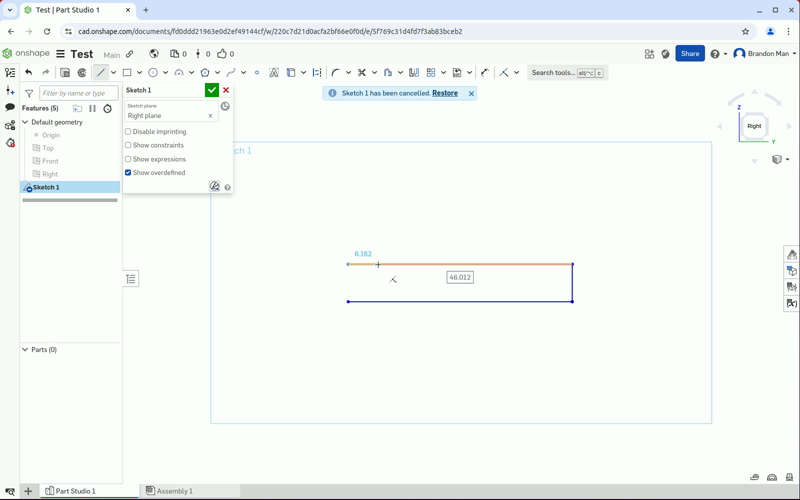
mouse_move(348, 301)
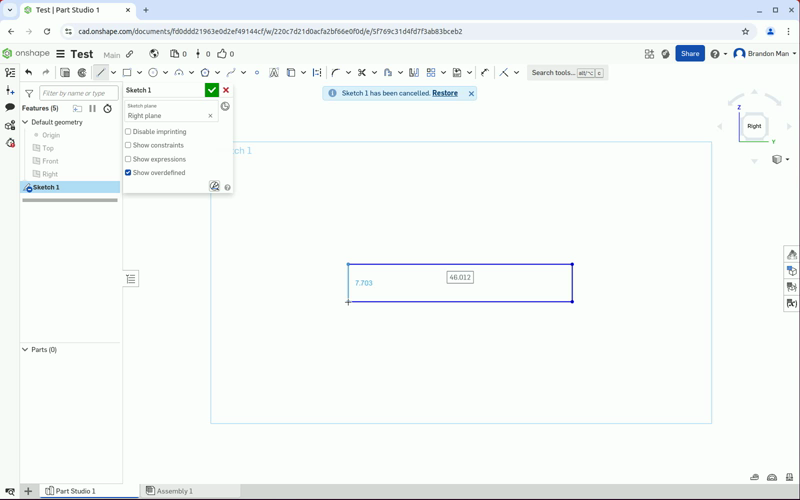
key_up(shift)
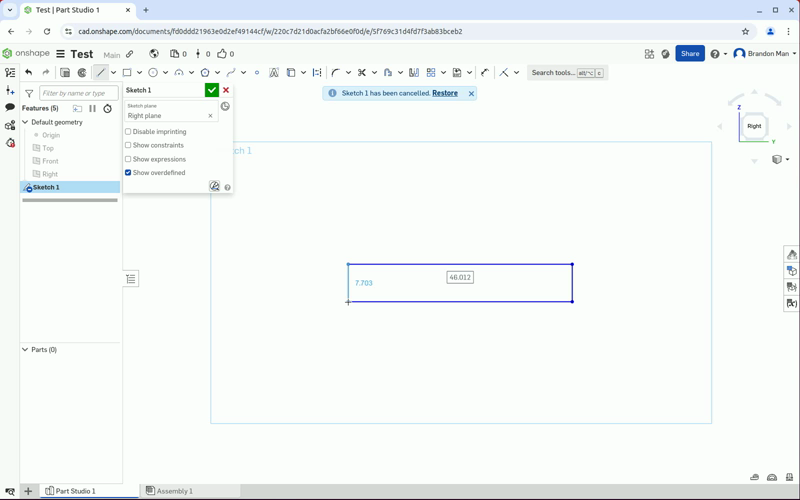
click(348, 301)
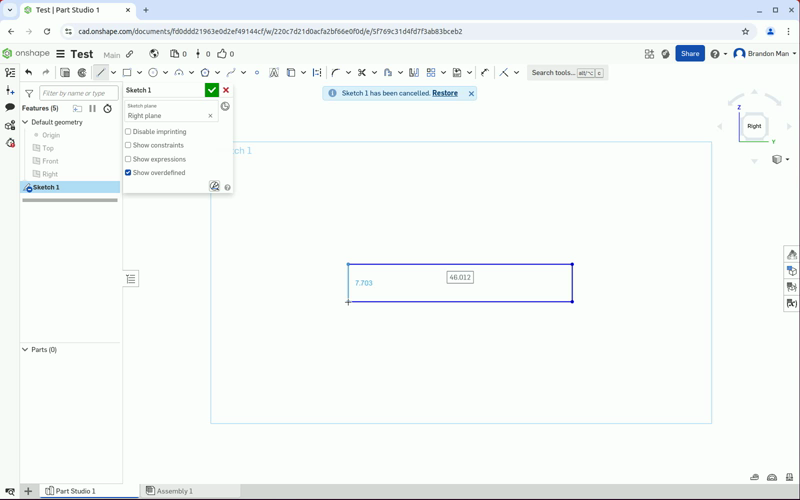
key(esc)
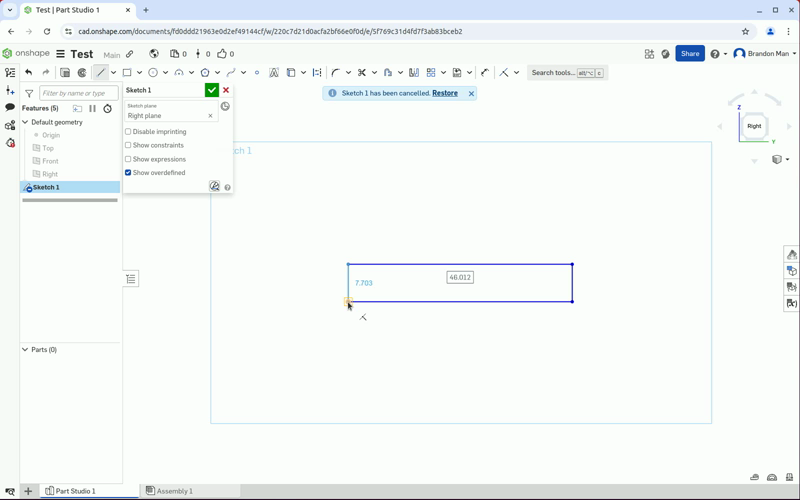
mouse_move(374, 281)
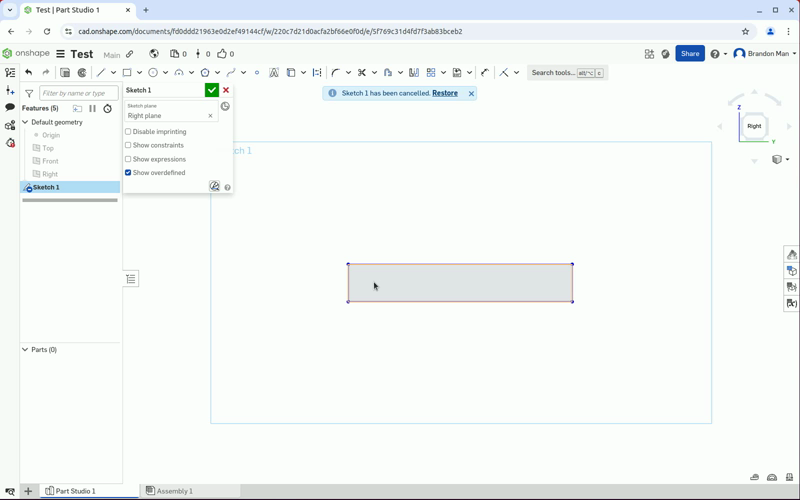
click(374, 281)
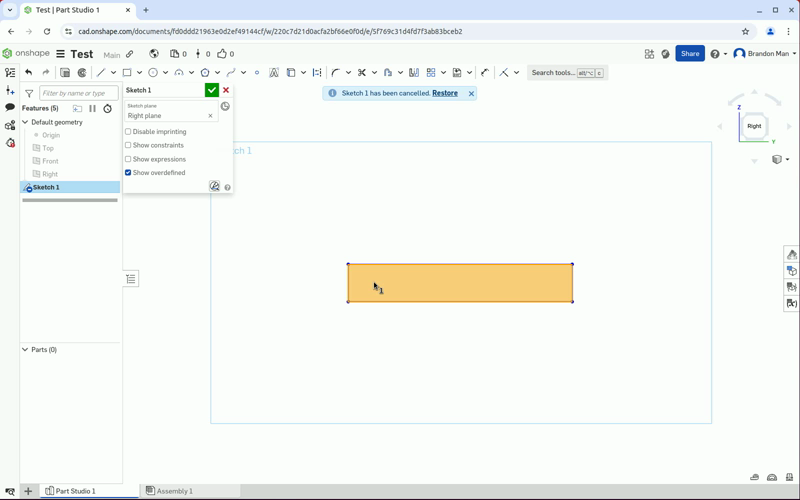
mouse_move(73, 352)
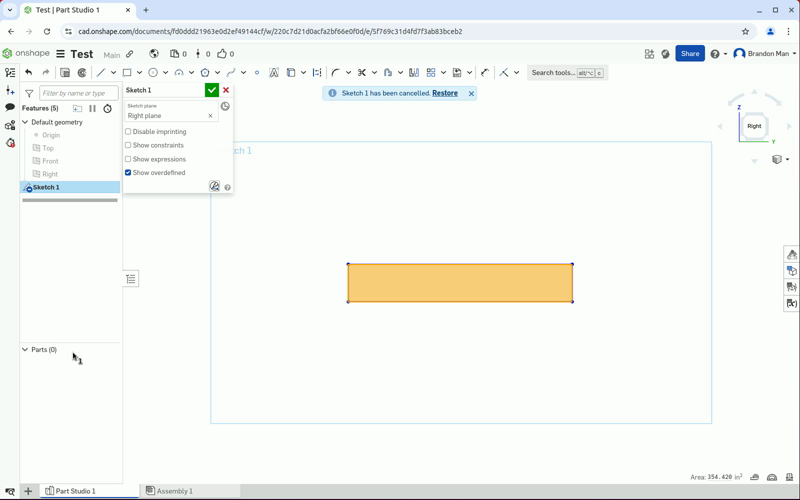
key(shift+y)
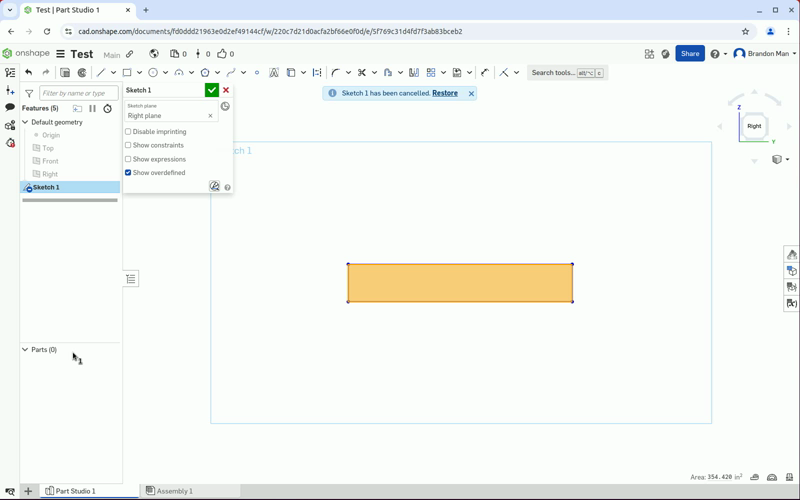
key(shift+e)
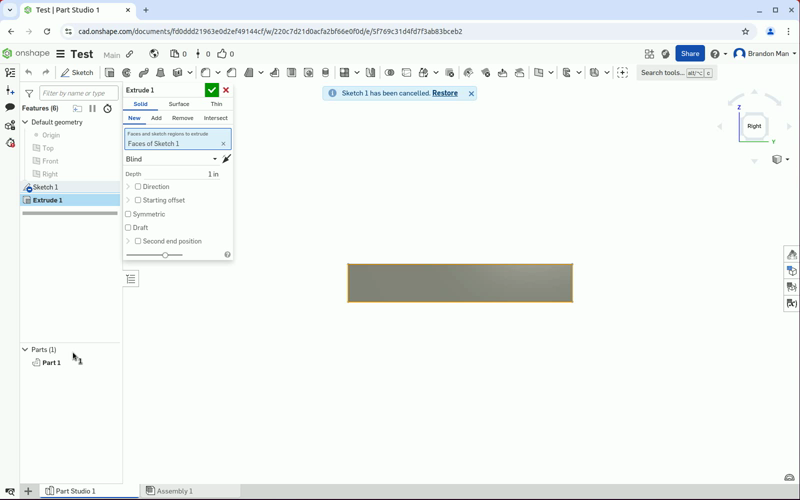
mouse_move(143, 106)
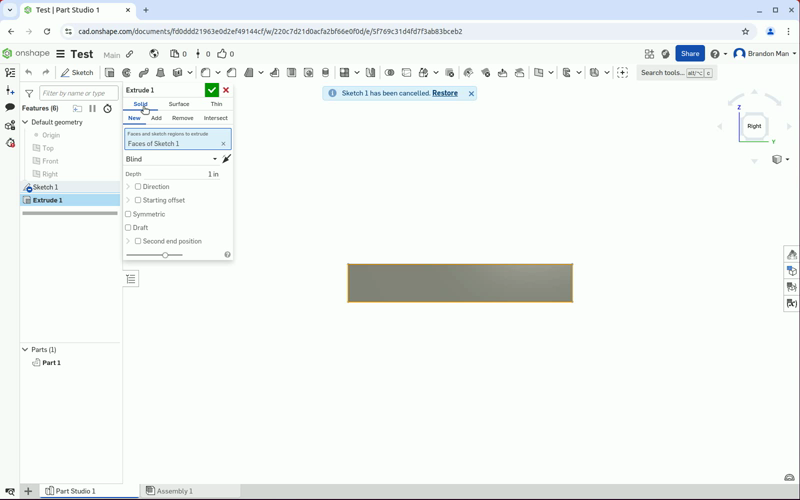
click(143, 106)
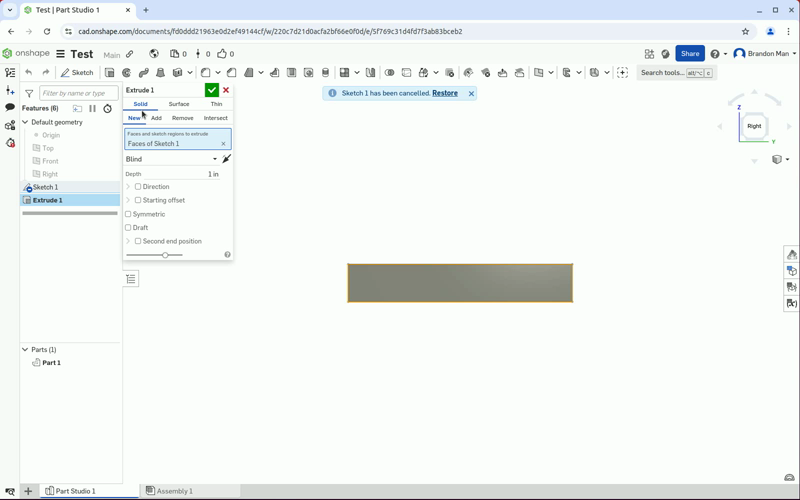
mouse_move(137, 120)
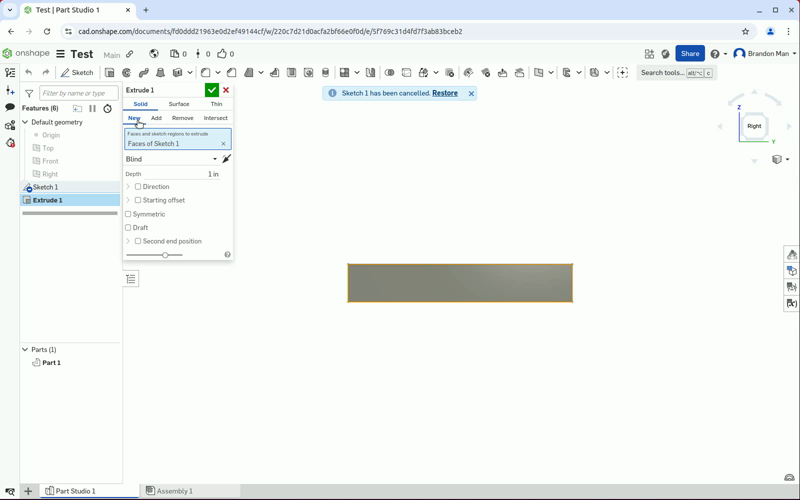
click(137, 120)
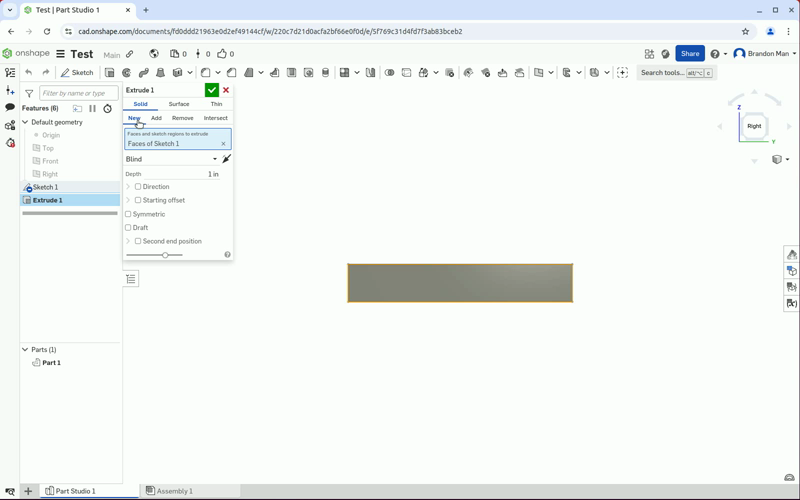
key(tab, 4)
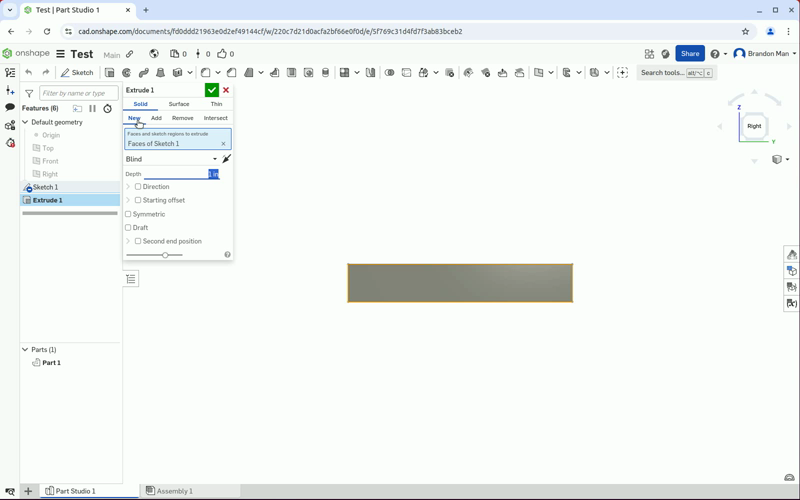
text(2.408)
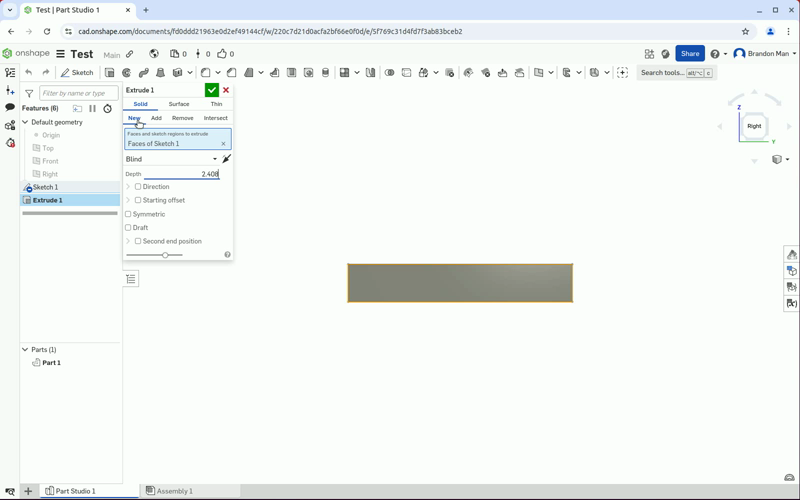
key(tab, 3)
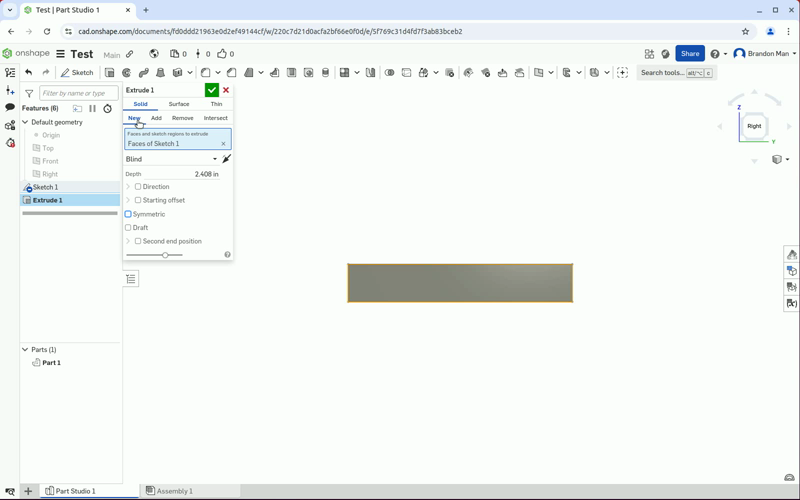
key(space)
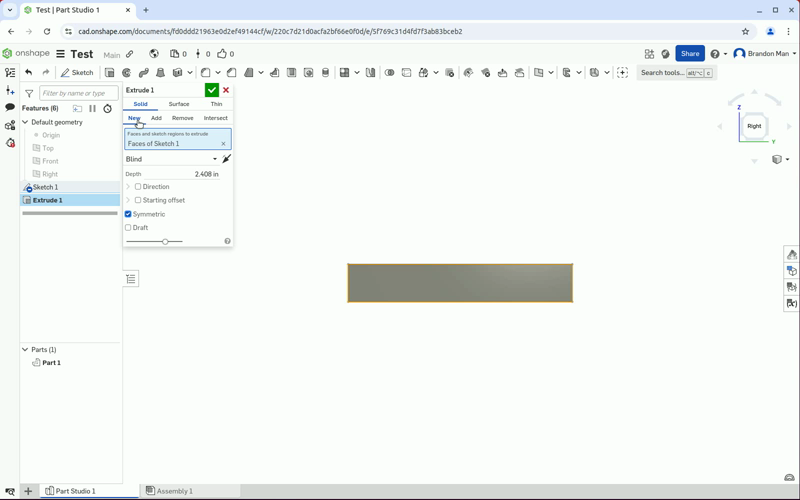
key(enter)
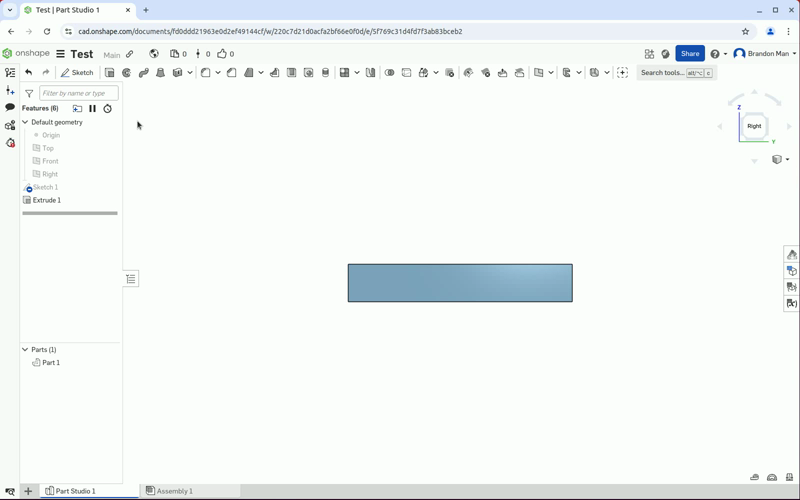
key(shift+h)
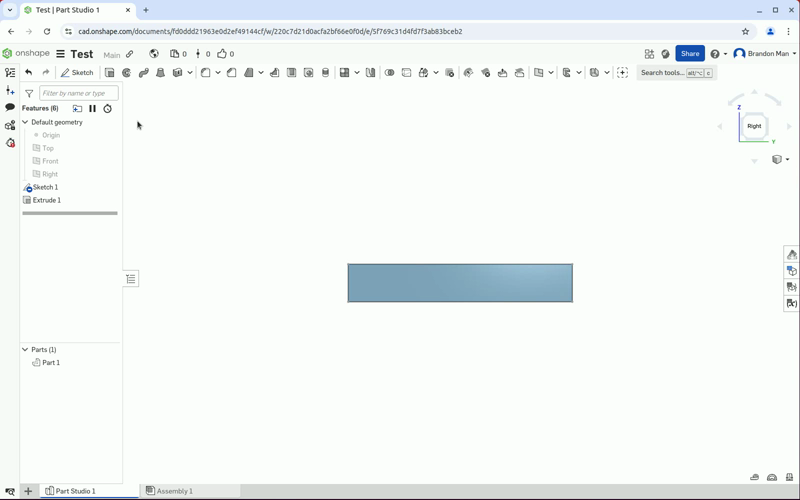
key(shift+h)
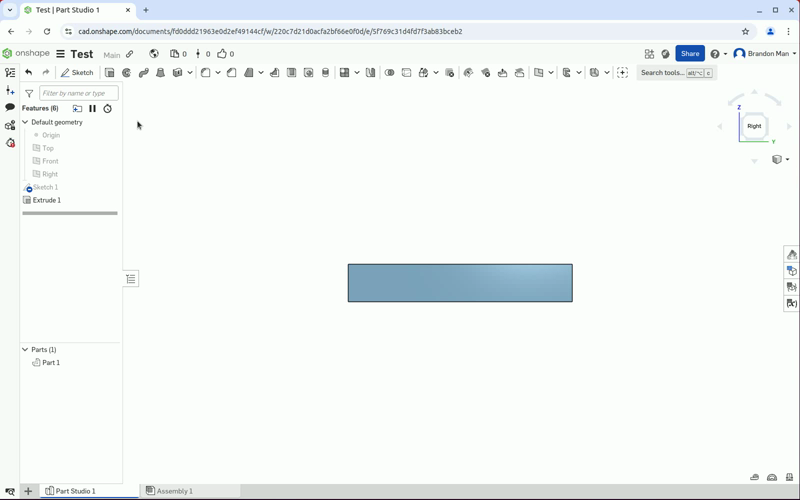
mouse_move(73, 189)
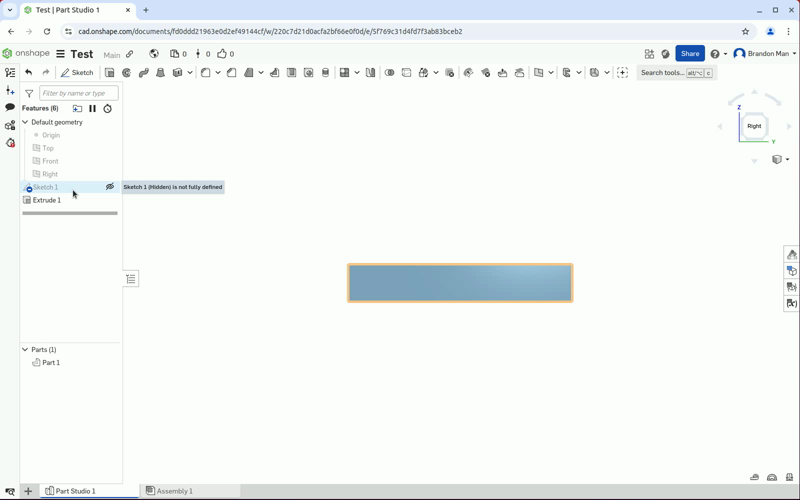
click(73, 189)
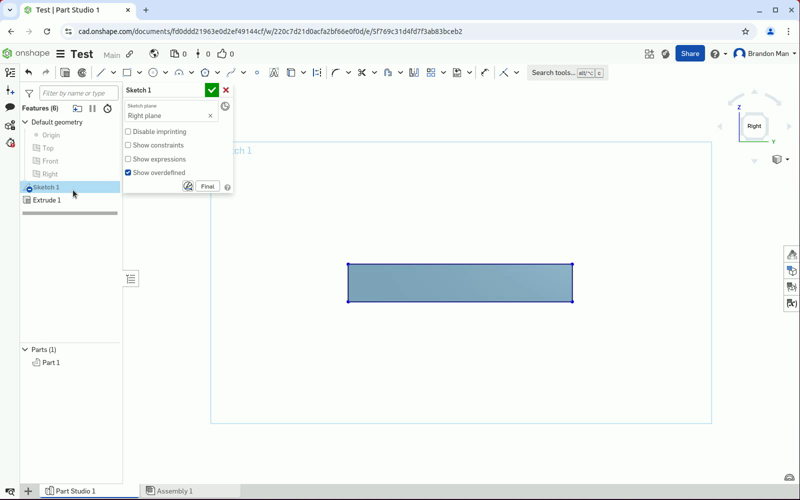
mouse_move(229, 92)
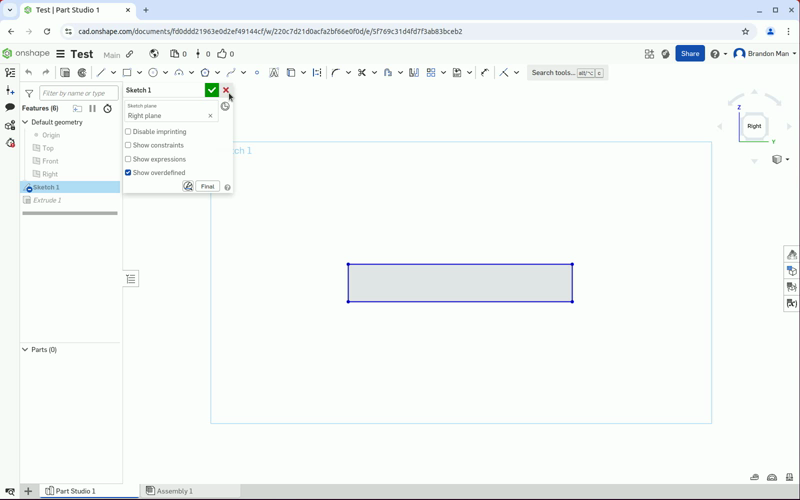
click(229, 92)
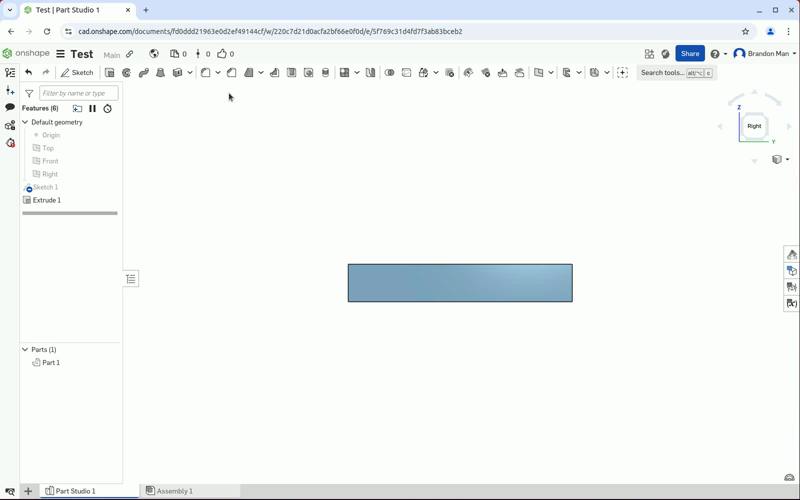
mouse_move(541, 75)
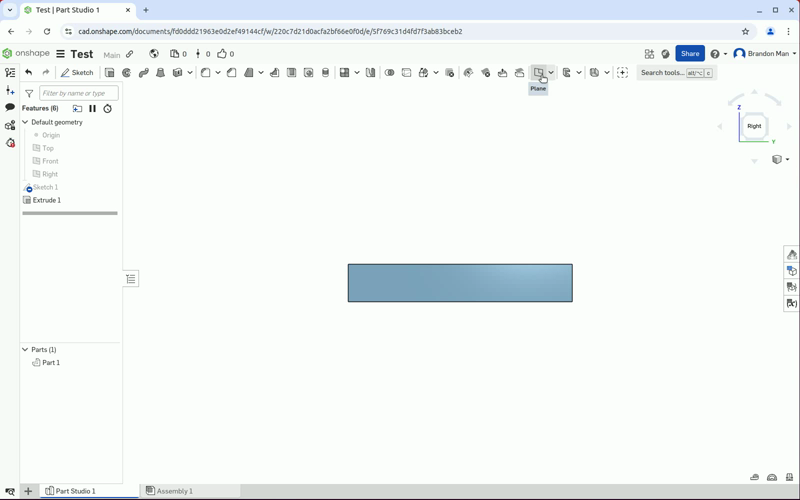
click(541, 75)
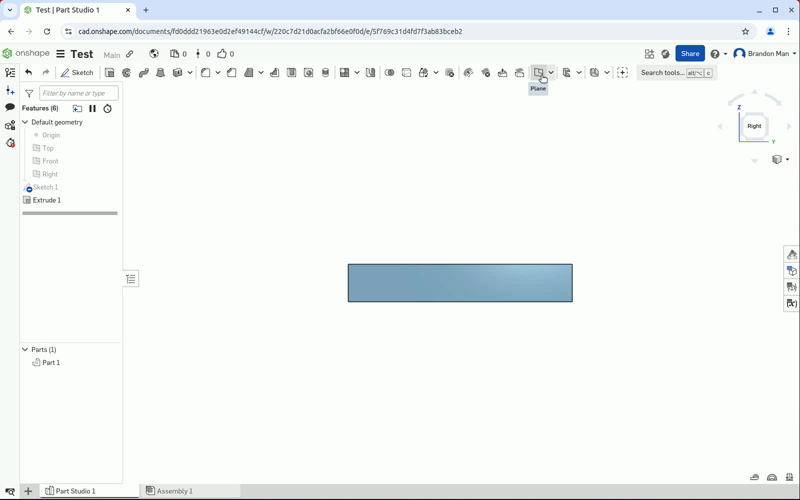
mouse_move(73, 176)
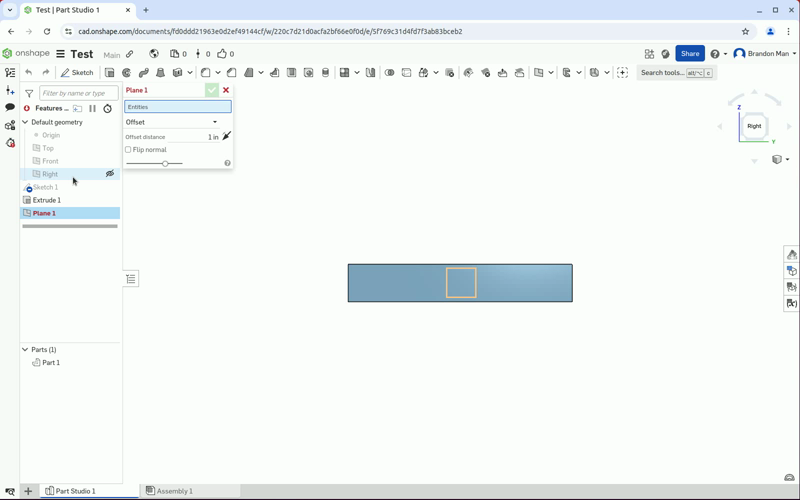
click(73, 176)
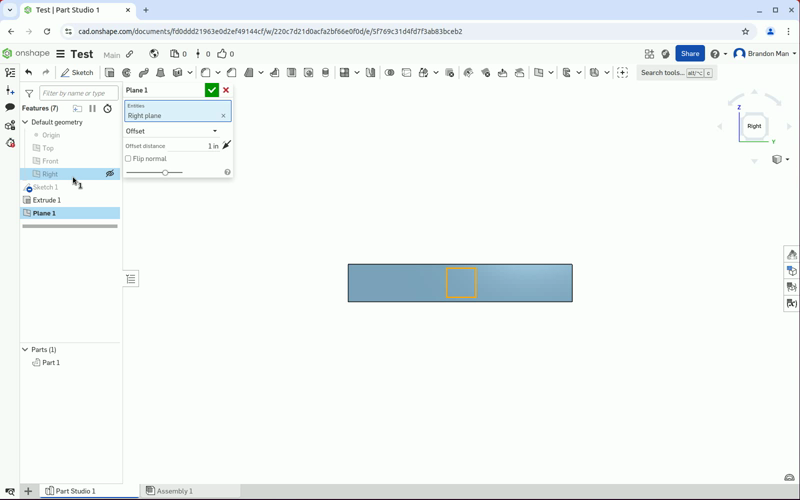
key(tab, 2)
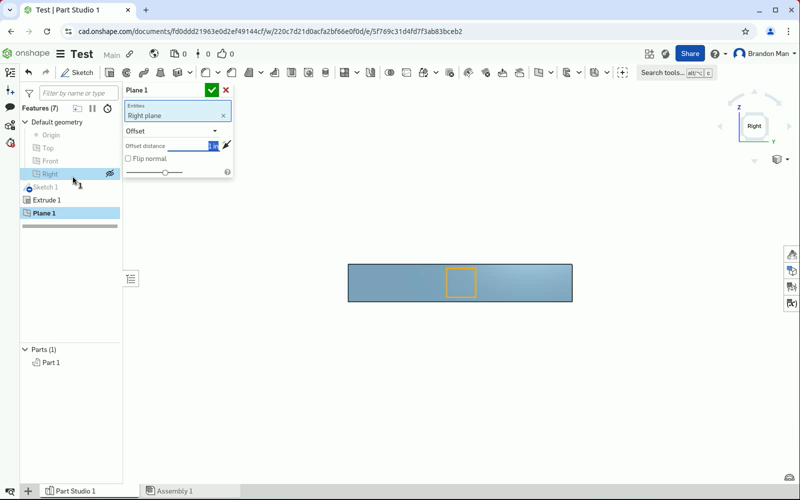
text(1.202)
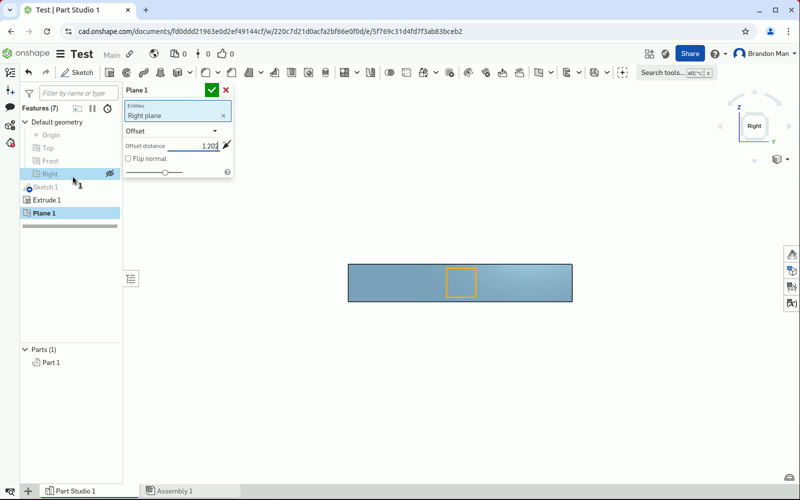
key(enter, 2)
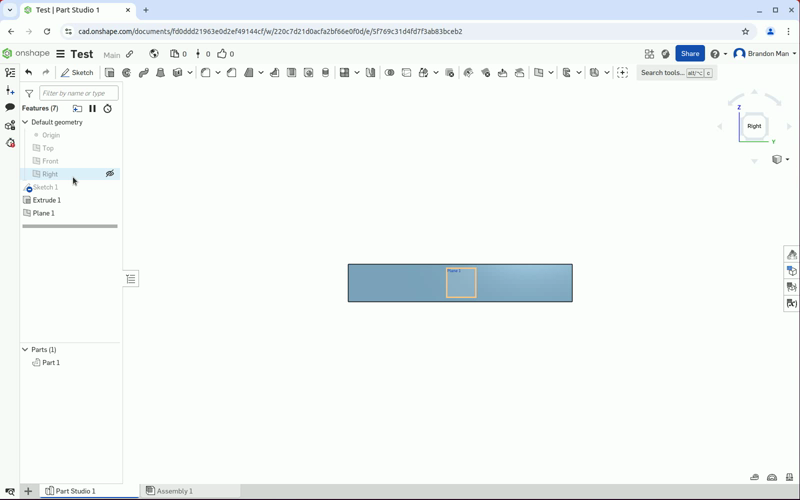
key(shift+s)
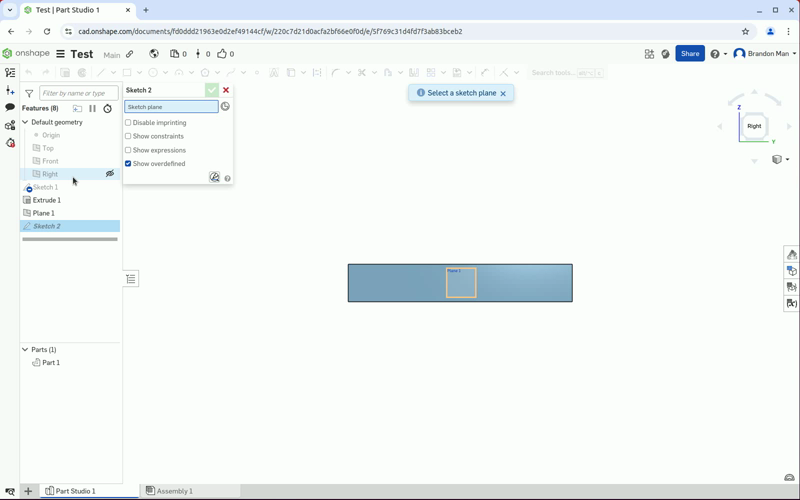
mouse_move(73, 215)
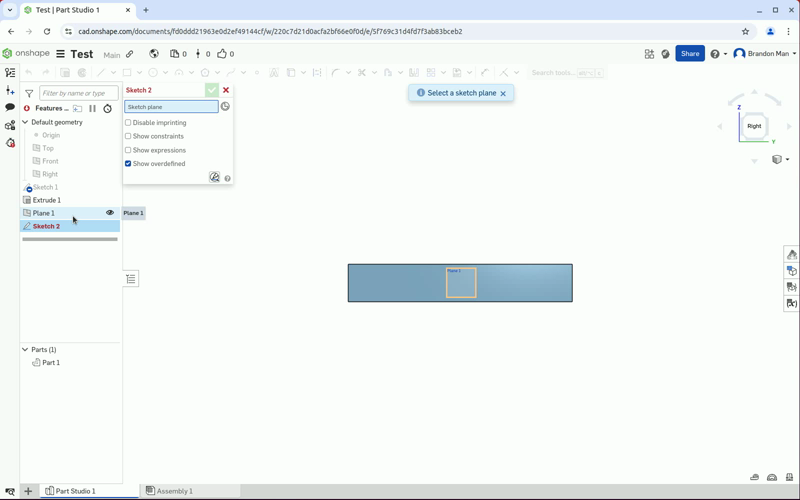
click(73, 215)
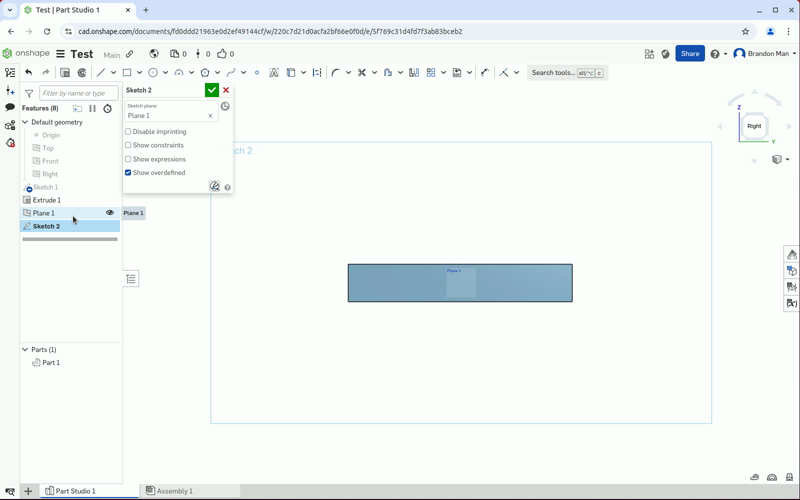
mouse_move(73, 352)
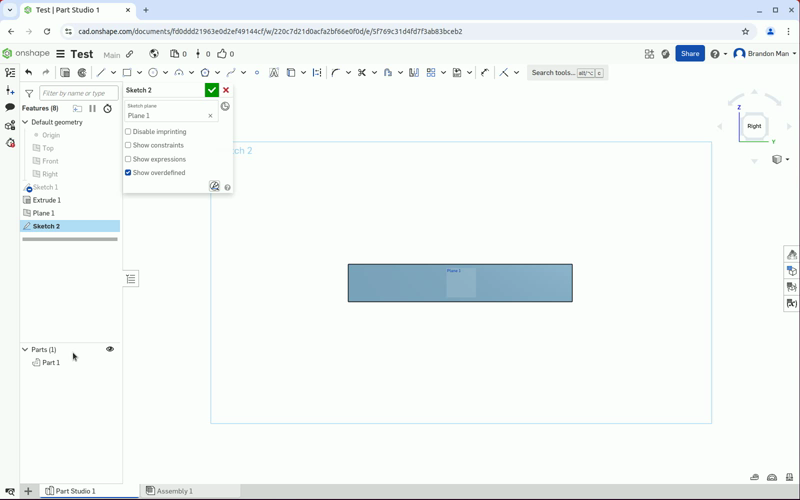
key(y)
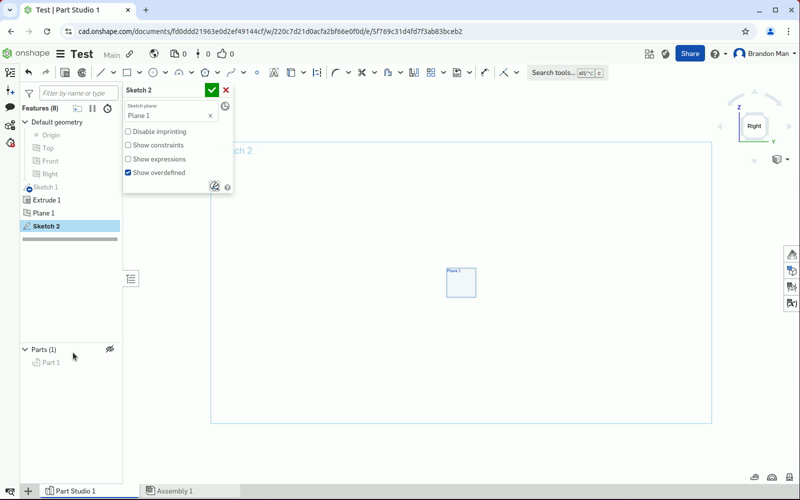
key(c)
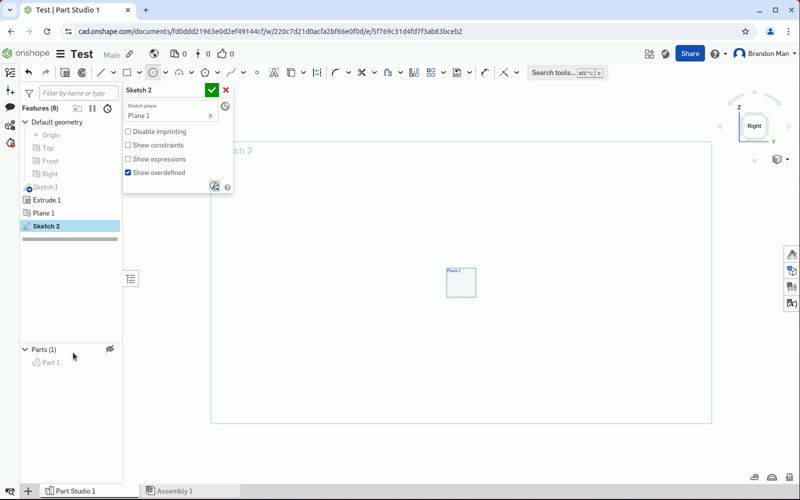
key_down(shift)
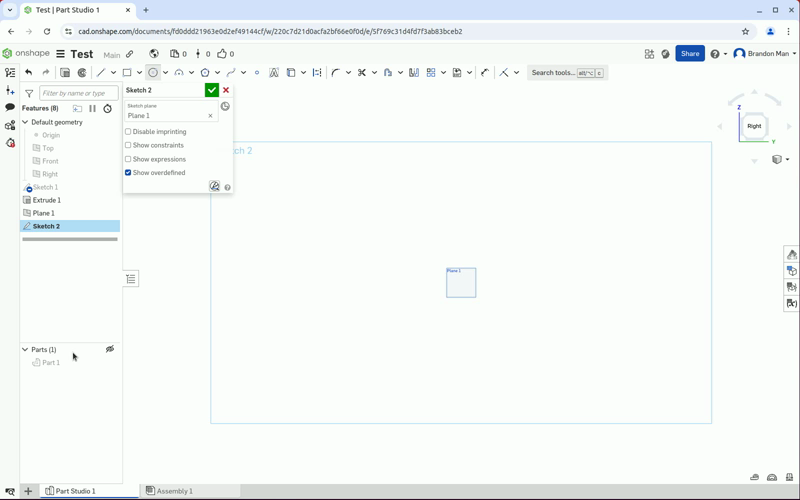
mouse_move(379, 282)
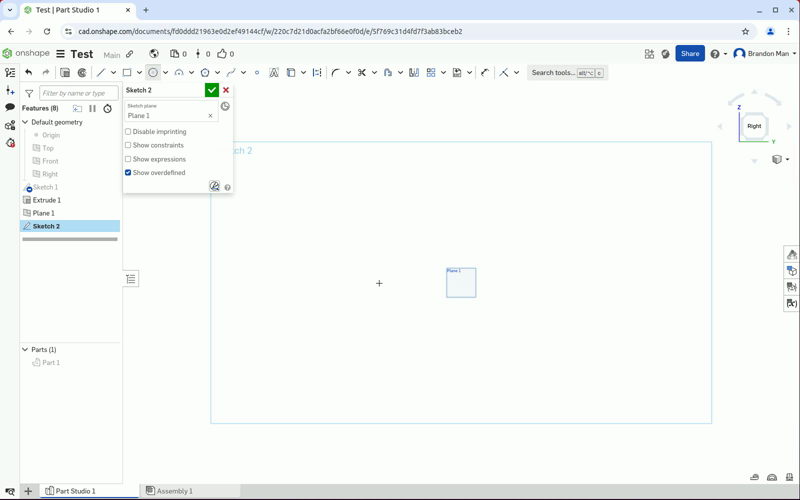
click(379, 282)
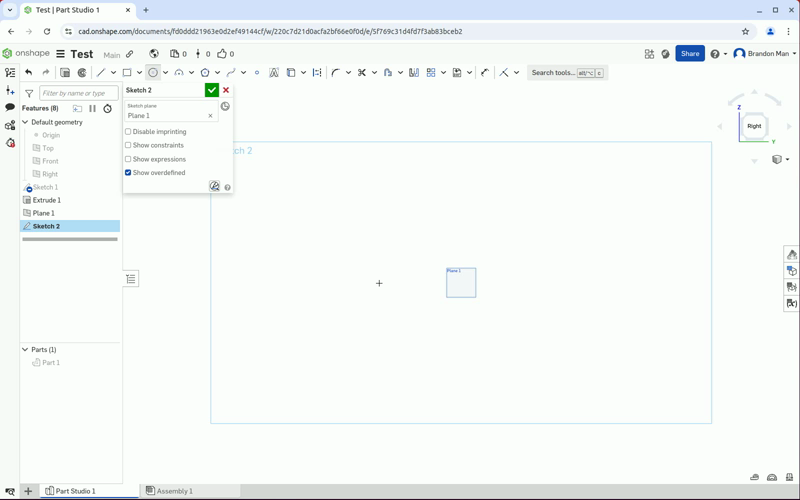
key_up(shift)
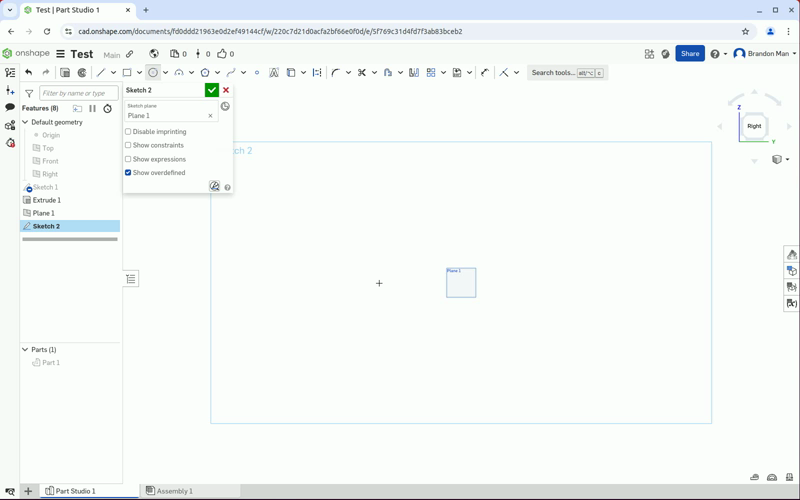
mouse_move(387, 282)
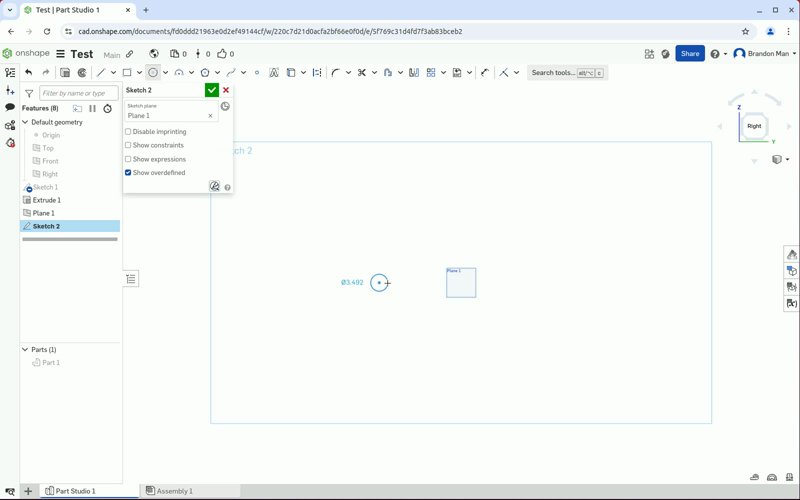
click(387, 282)
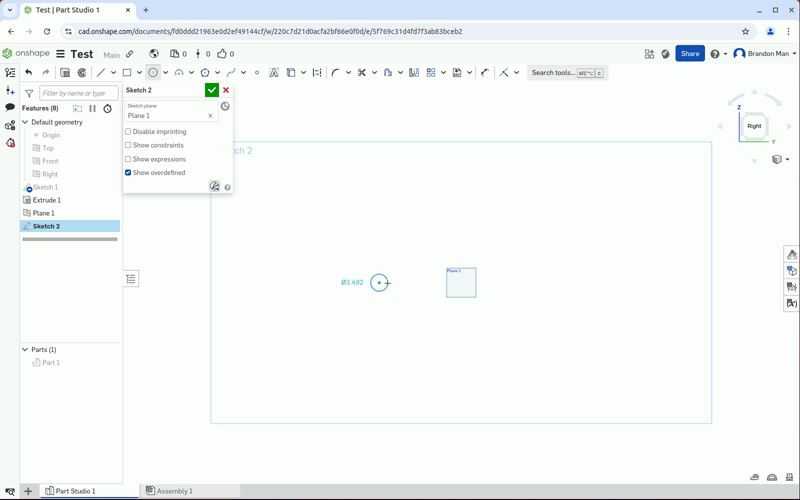
key(esc)
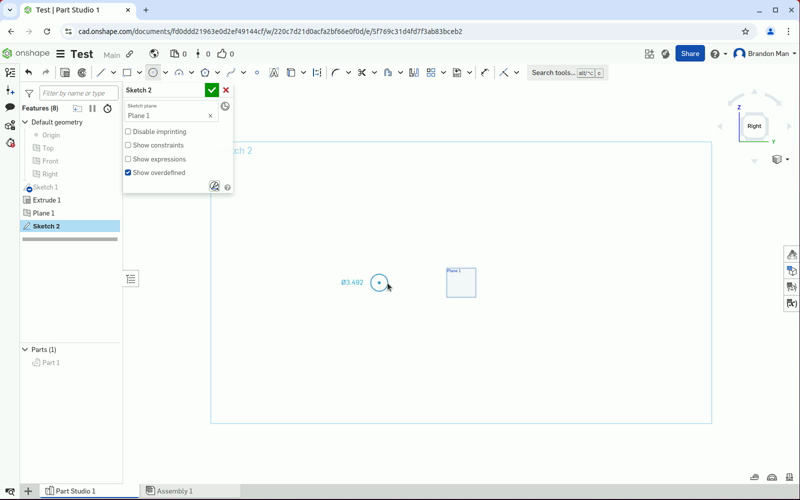
mouse_move(380, 283)
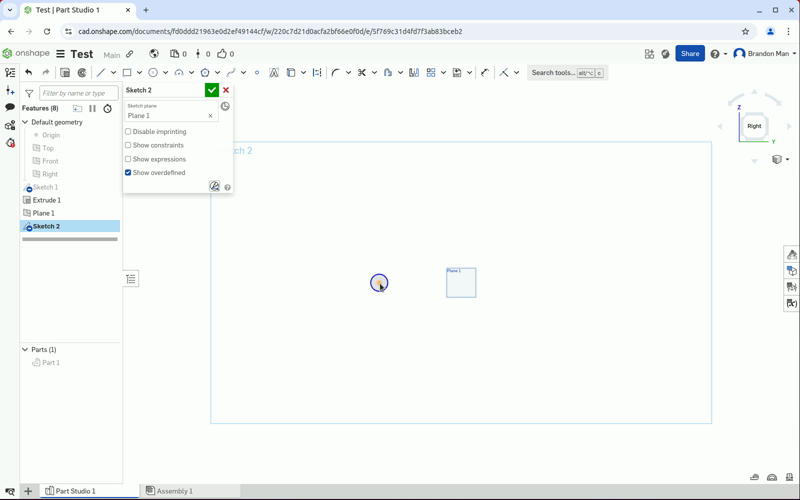
scroll(6)
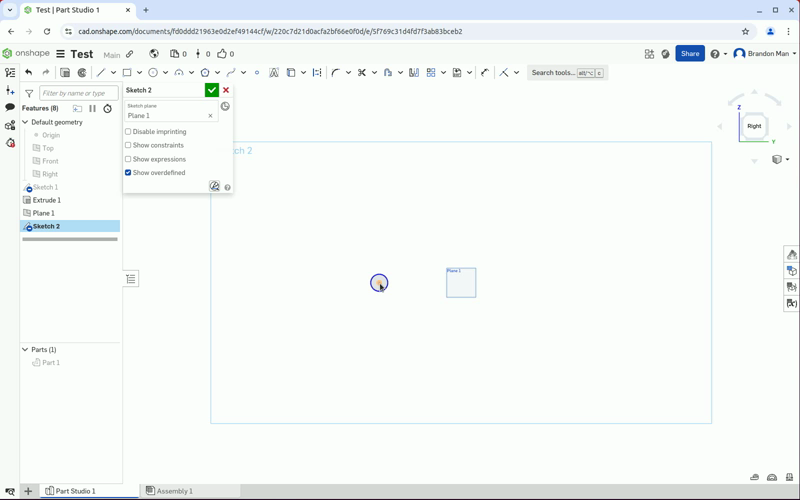
scroll(6)
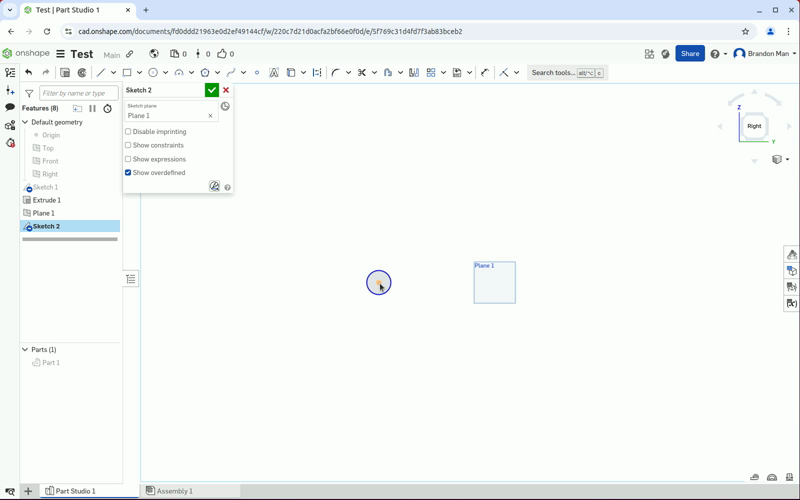
scroll(6)
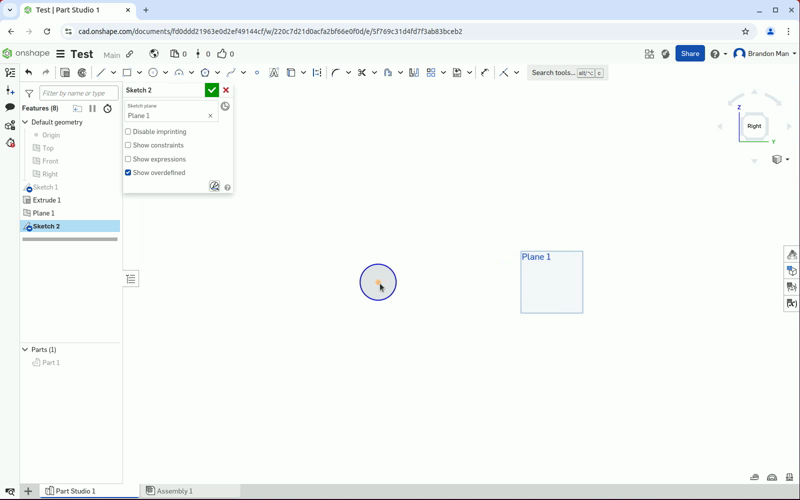
scroll(6)
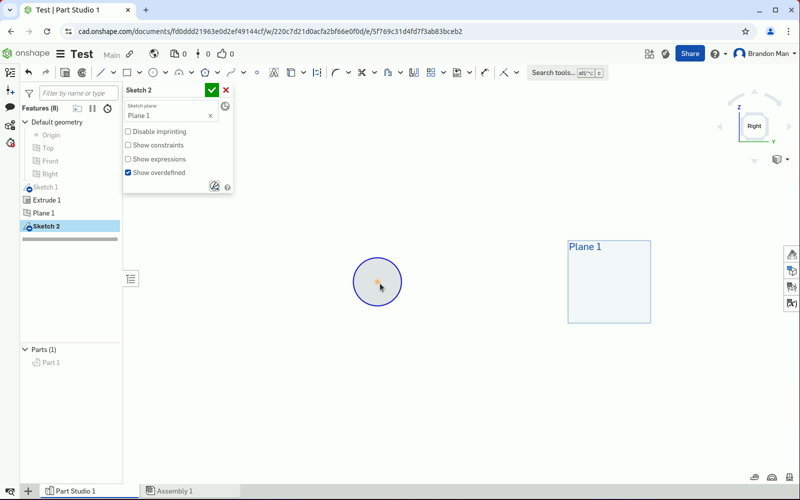
scroll(6)
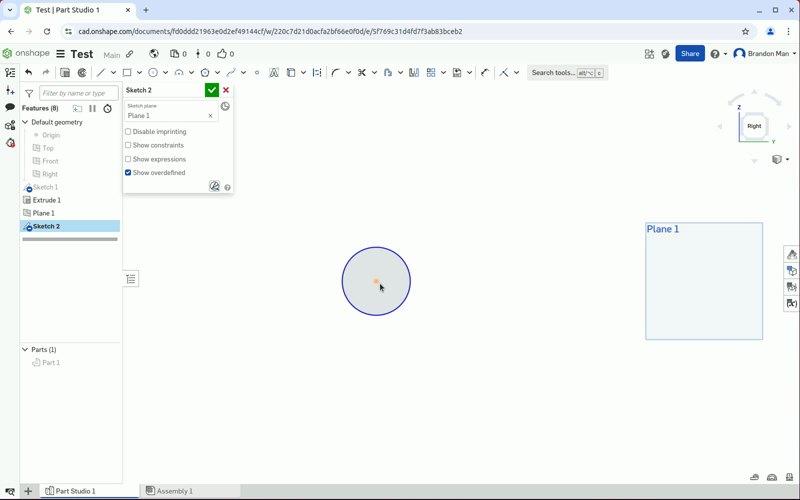
scroll(6)
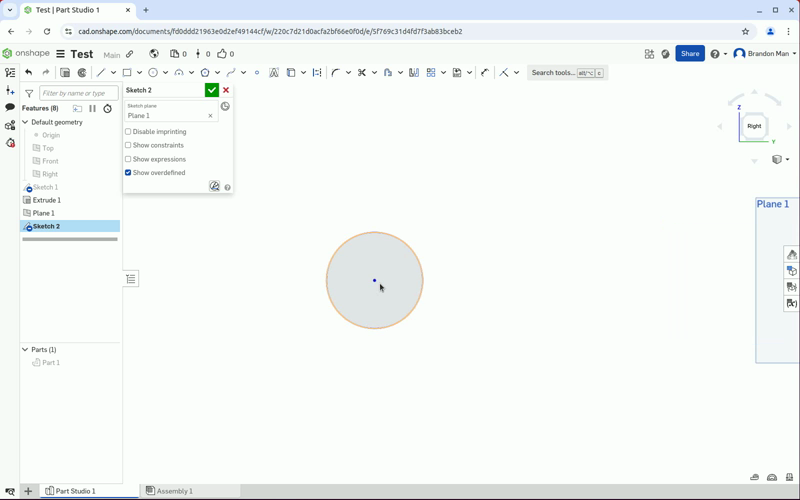
scroll(6)
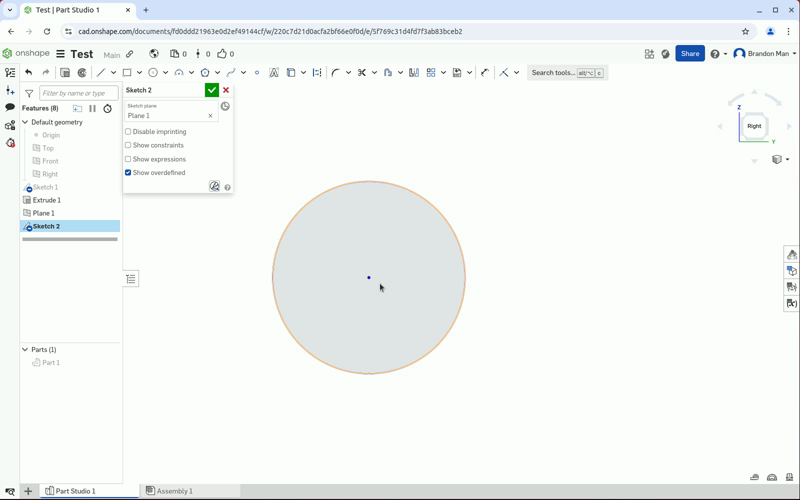
click(380, 283)
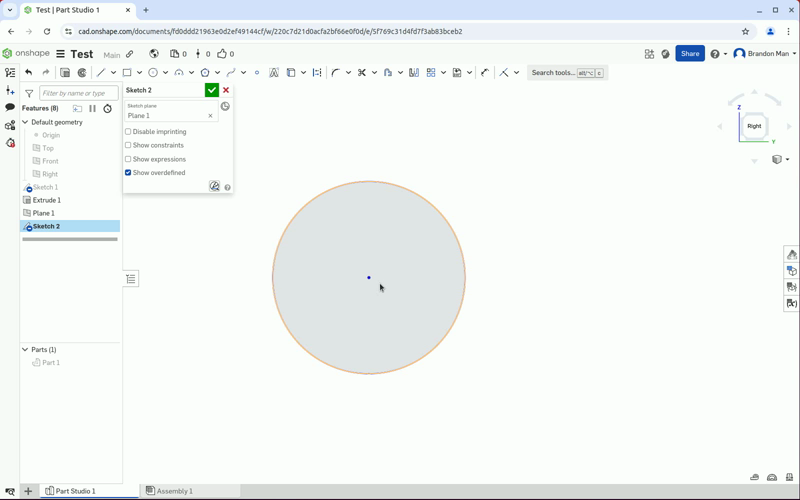
scroll(-6)
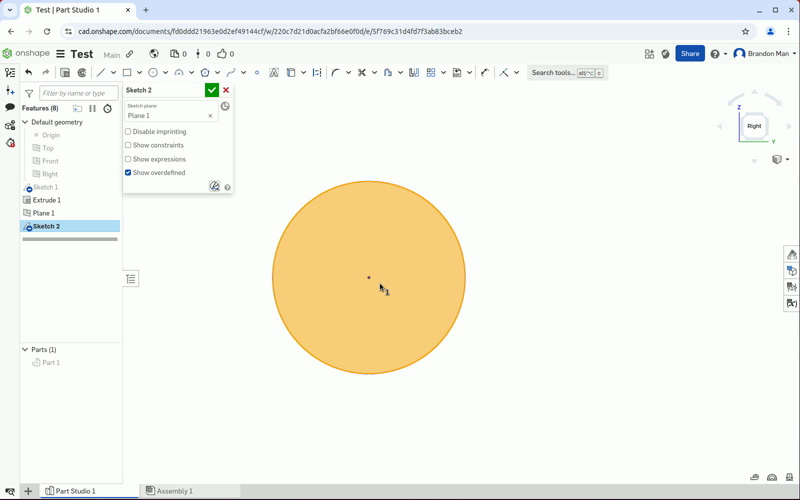
scroll(-6)
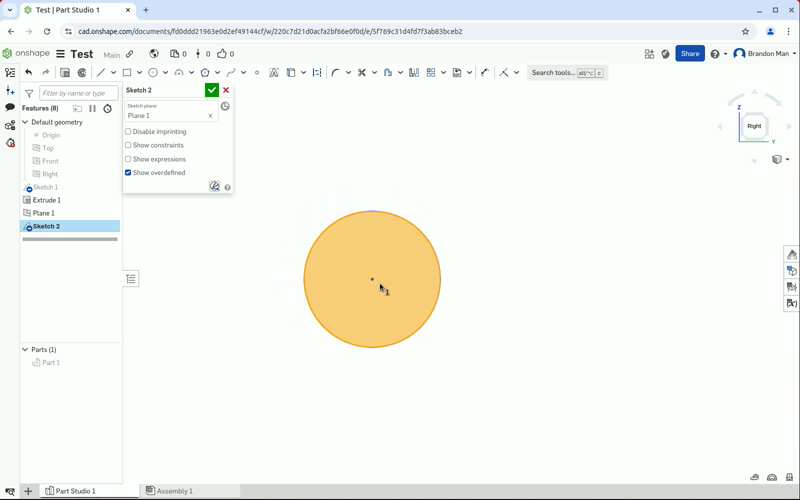
scroll(-6)
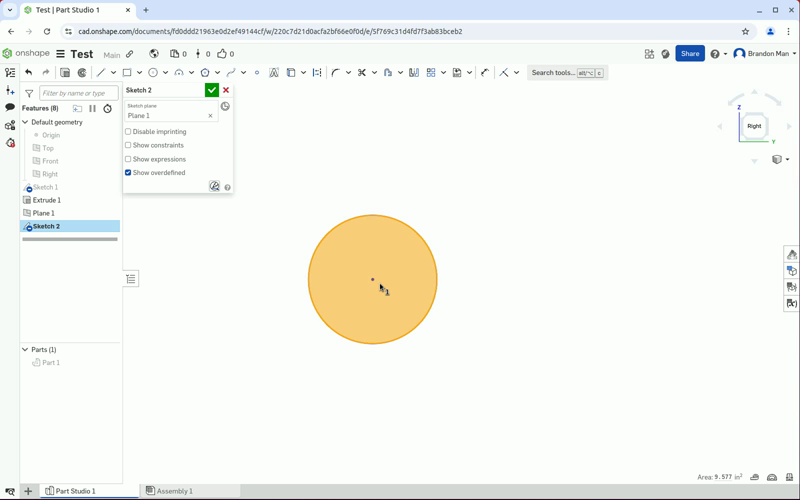
scroll(-6)
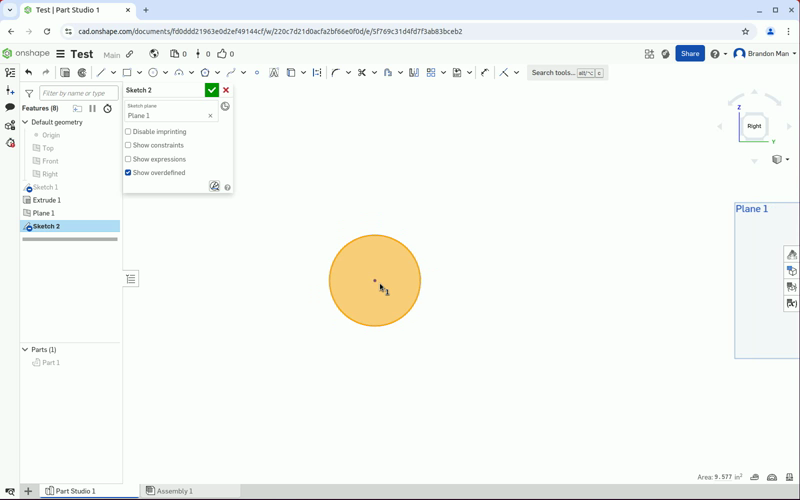
scroll(-6)
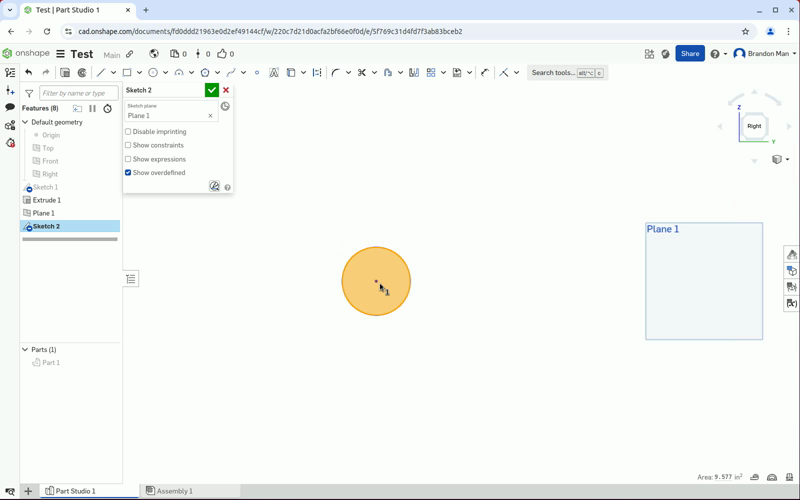
scroll(-6)
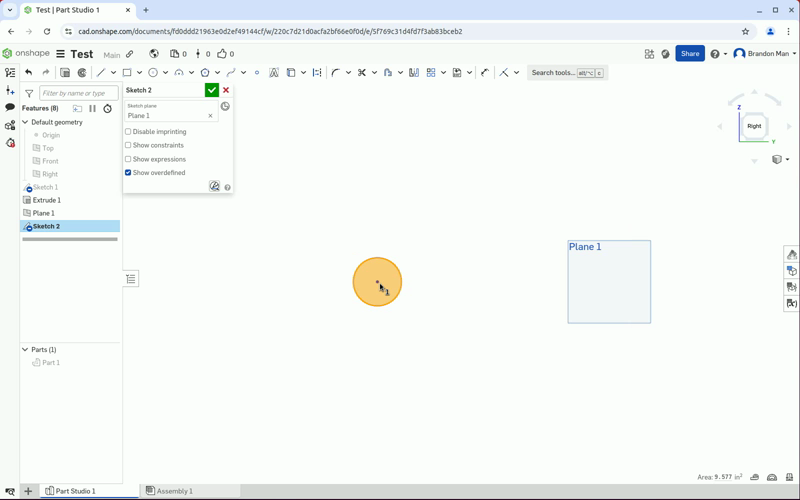
scroll(-6)
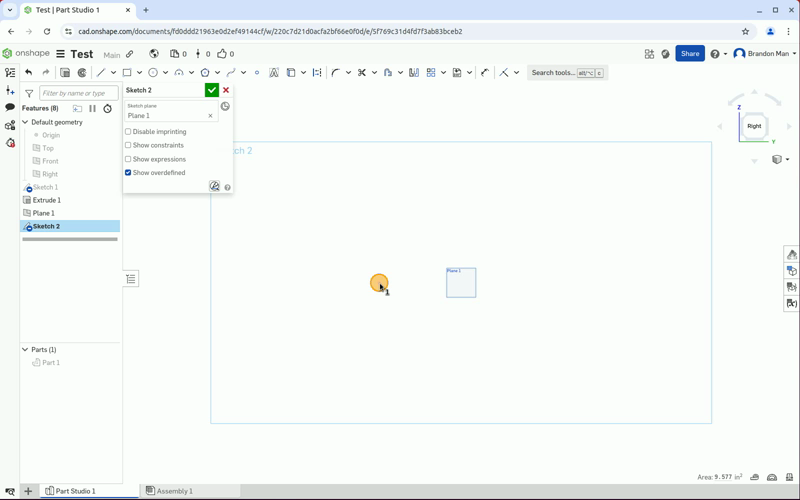
mouse_move(73, 352)
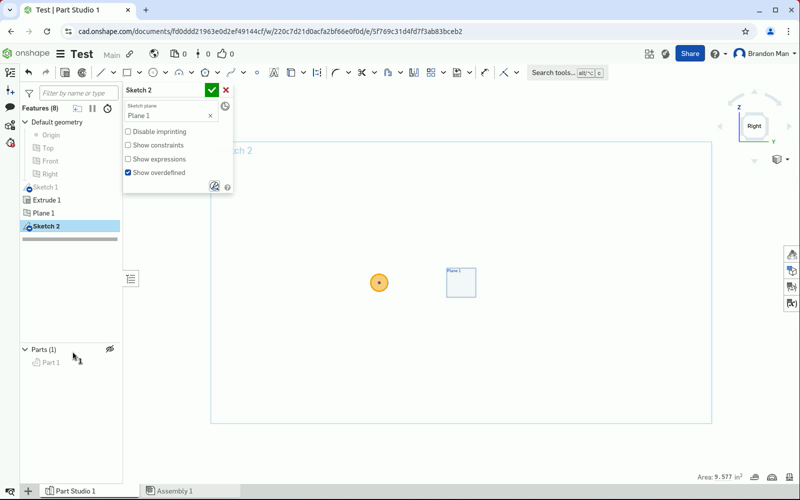
key(shift+y)
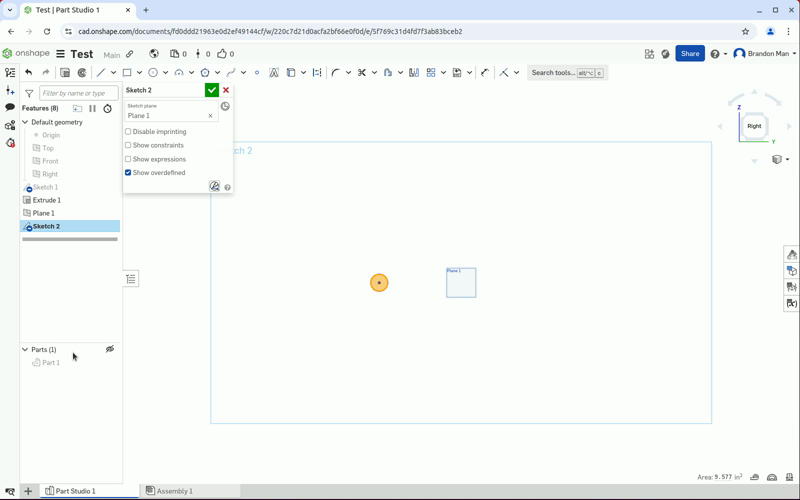
key(shift+e)
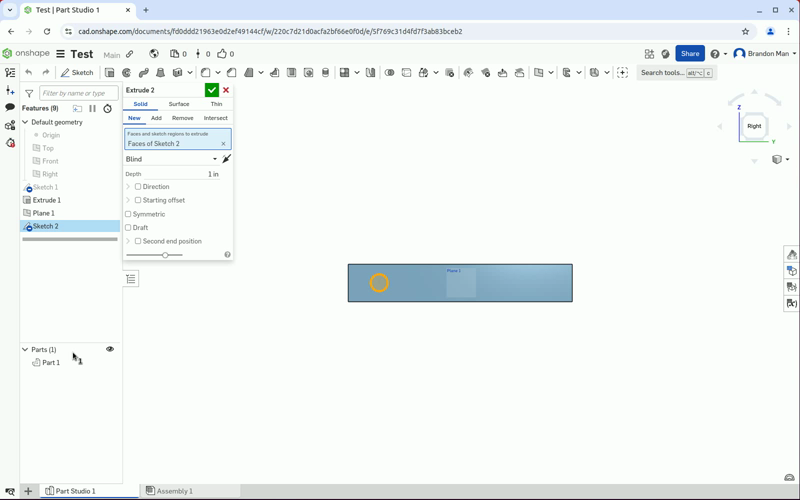
mouse_move(143, 106)
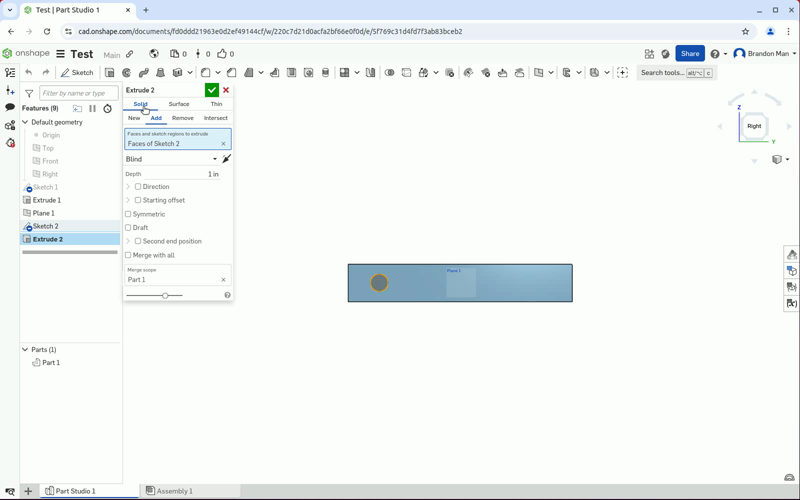
click(143, 106)
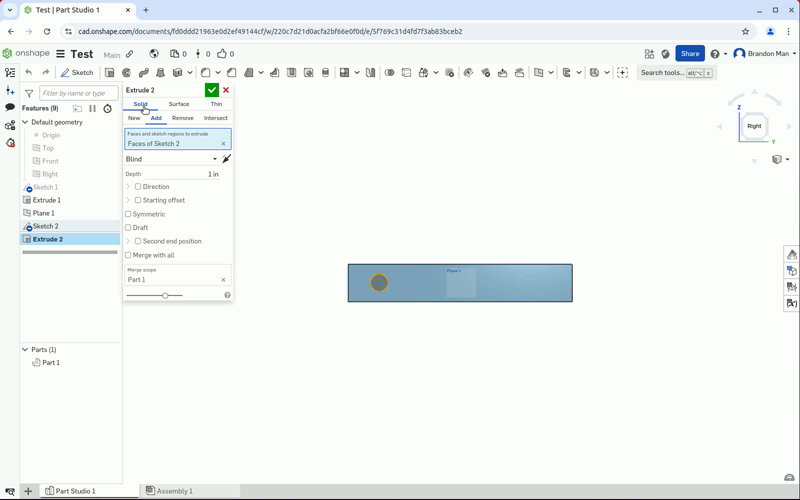
mouse_move(186, 120)
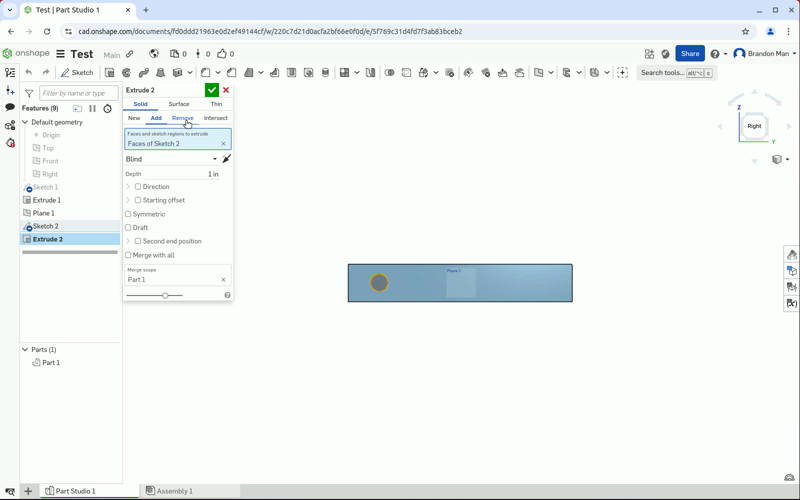
click(186, 120)
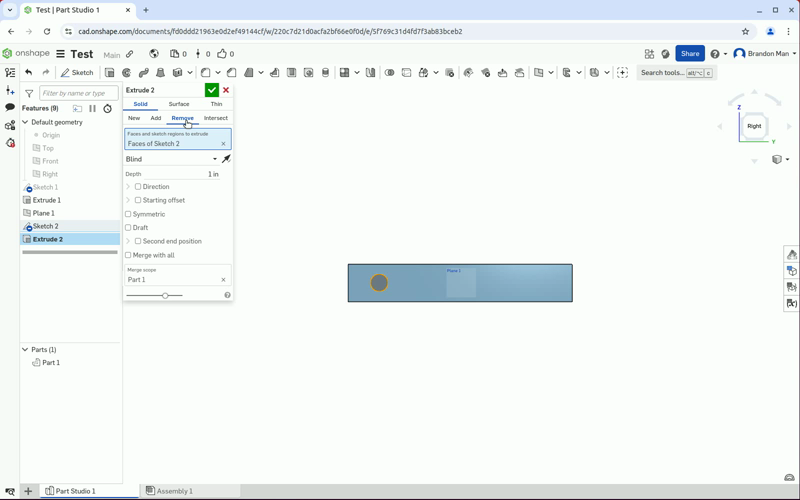
key(tab, 4)
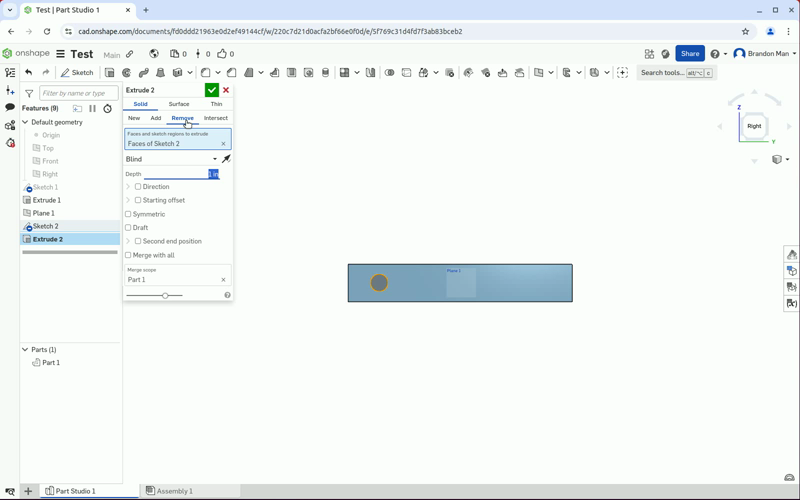
text(1.204)
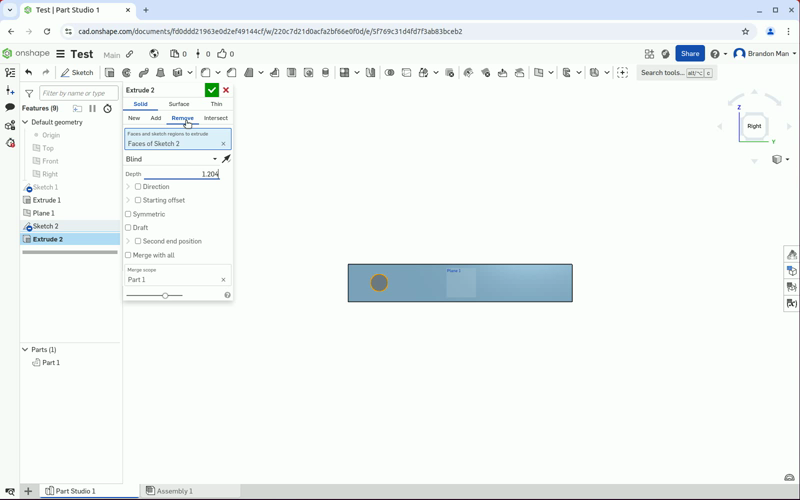
key(tab, 6)
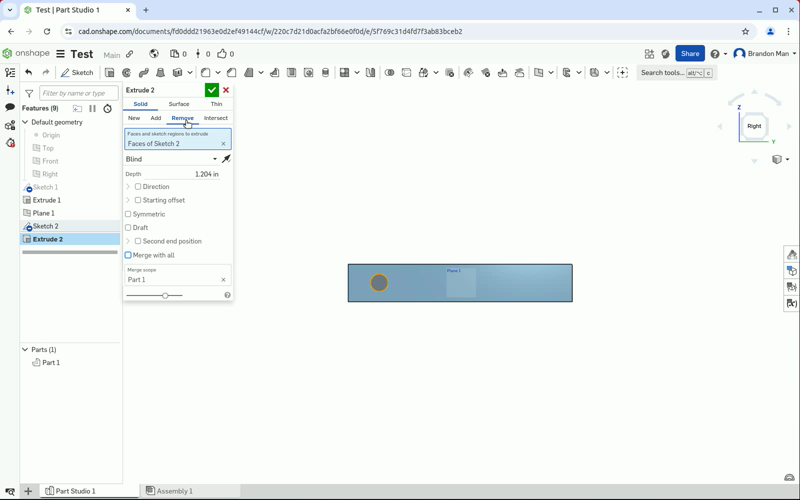
key(space)
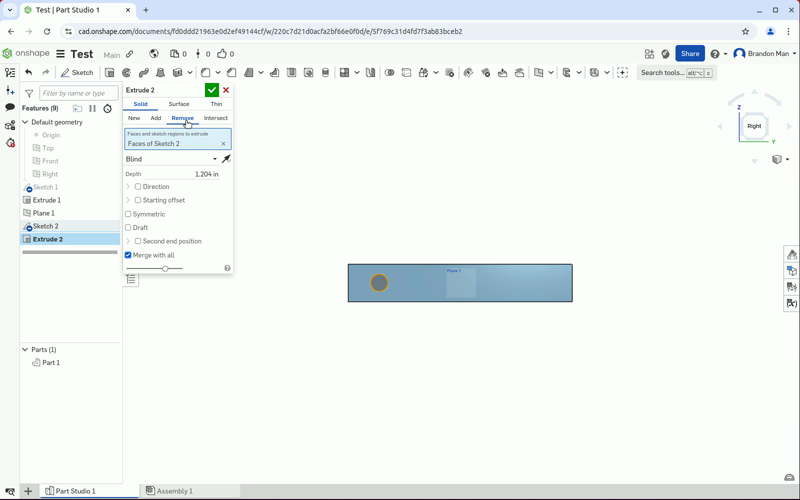
key(enter)
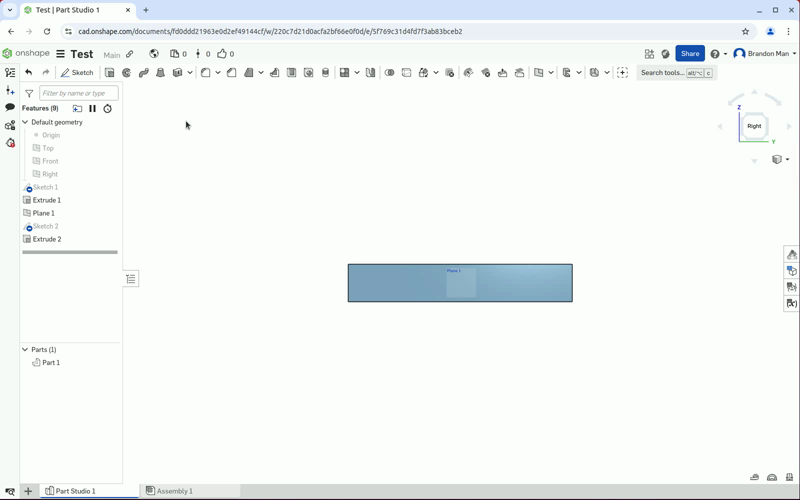
key(shift+h)
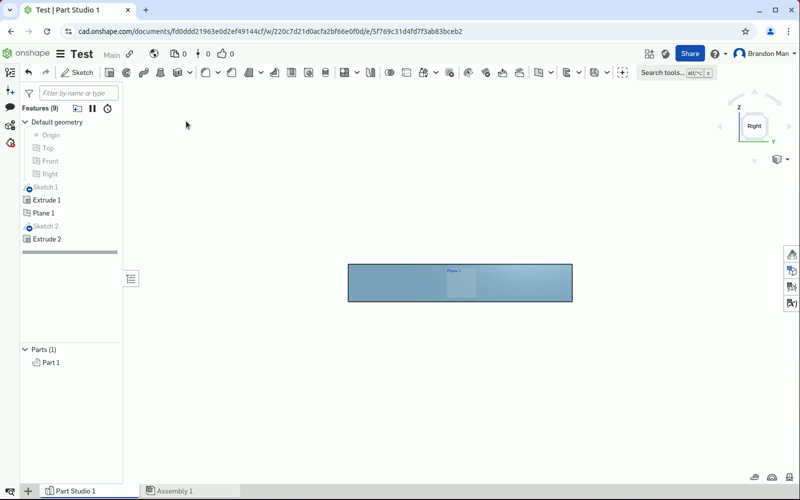
key(shift+h)
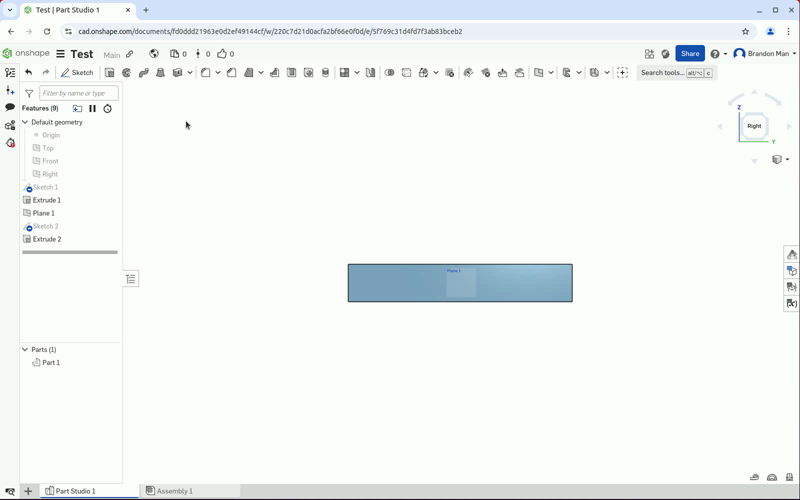
mouse_move(73, 189)
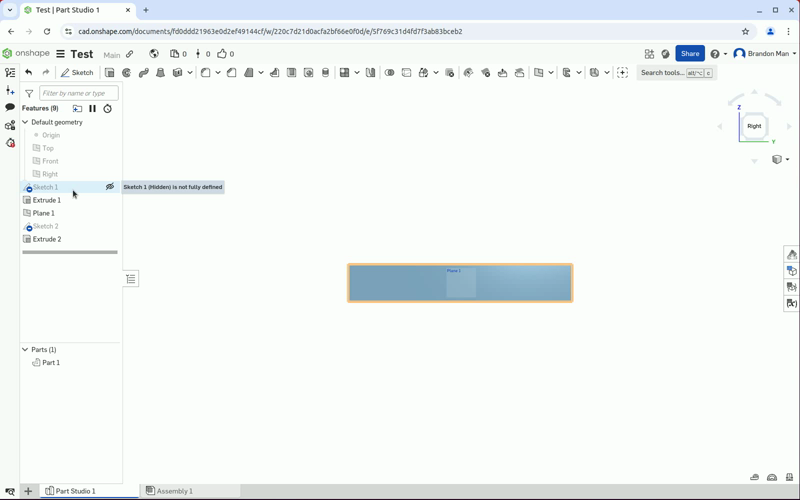
click(73, 189)
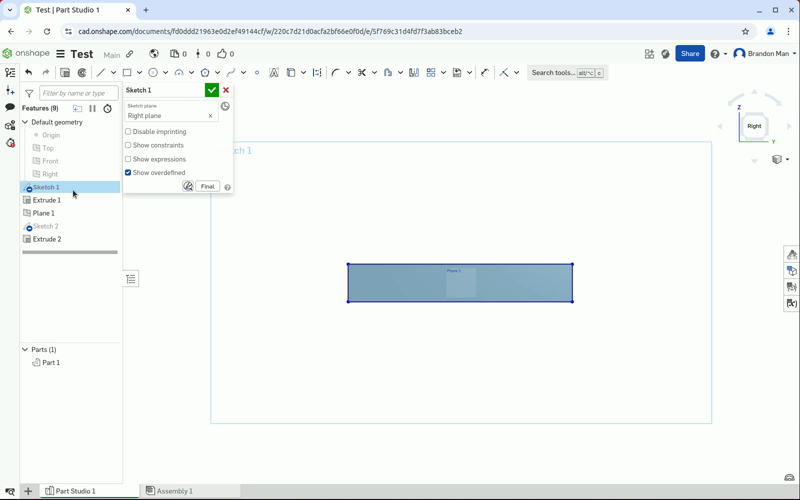
mouse_move(229, 92)
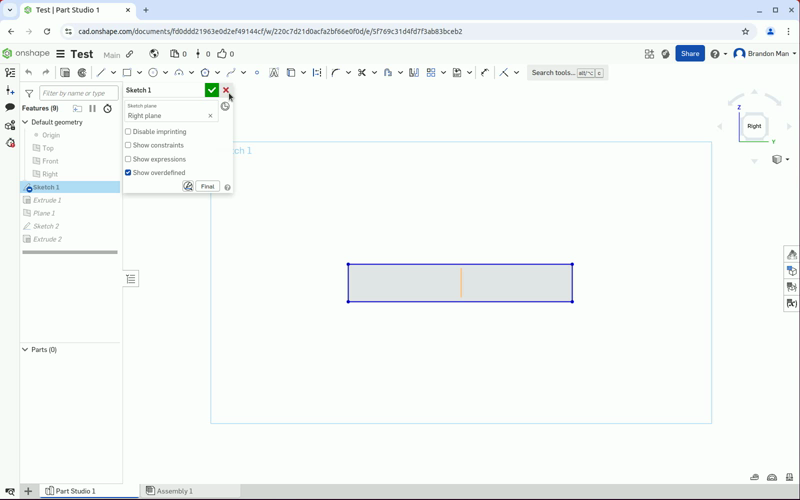
click(229, 92)
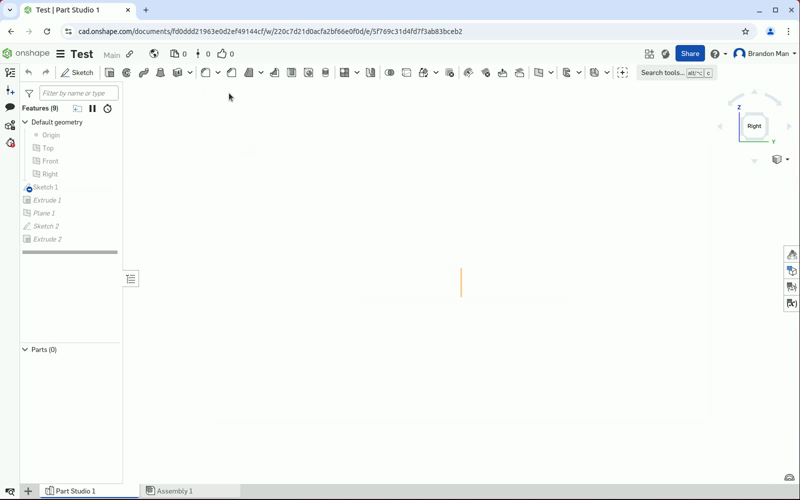
key(shift+s)
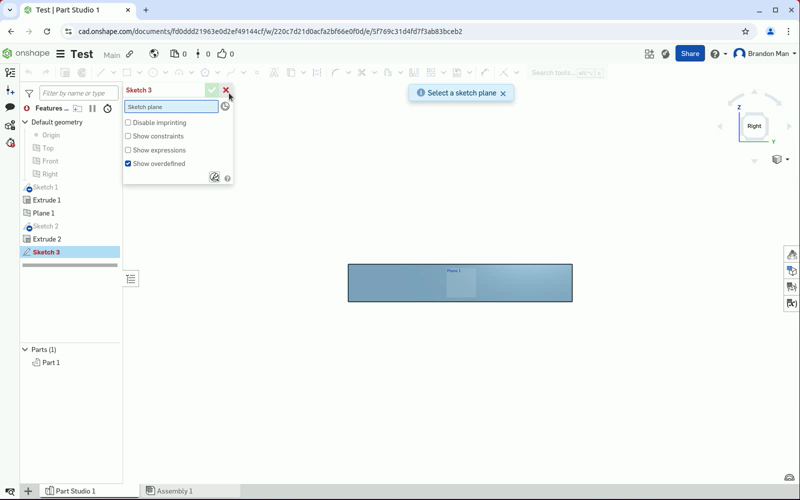
mouse_move(73, 215)
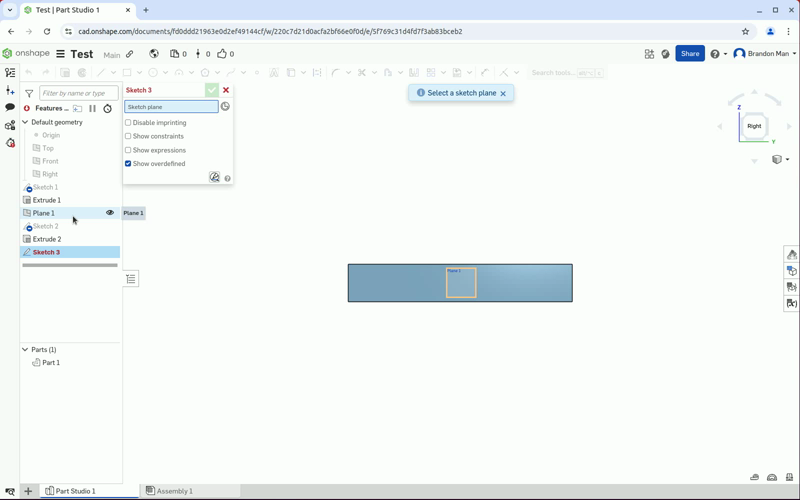
click(73, 215)
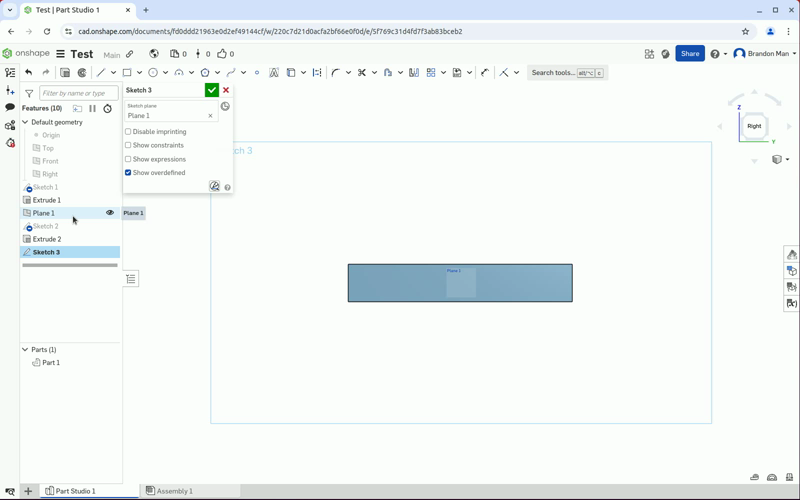
mouse_move(73, 352)
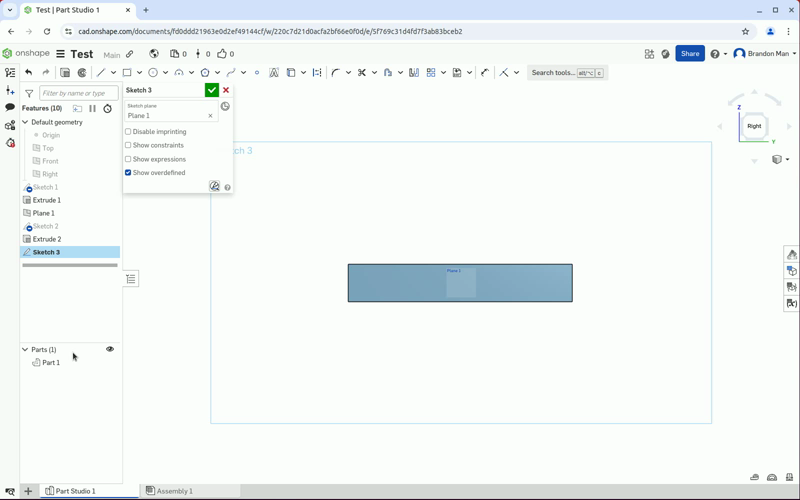
key(y)
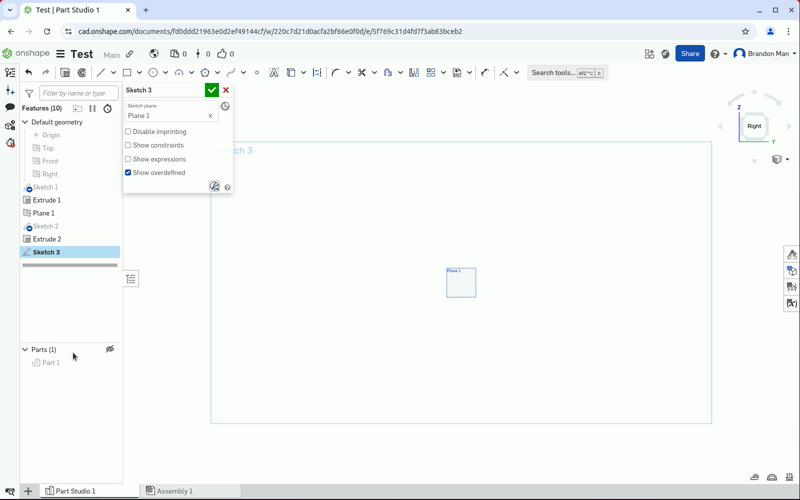
key(c)
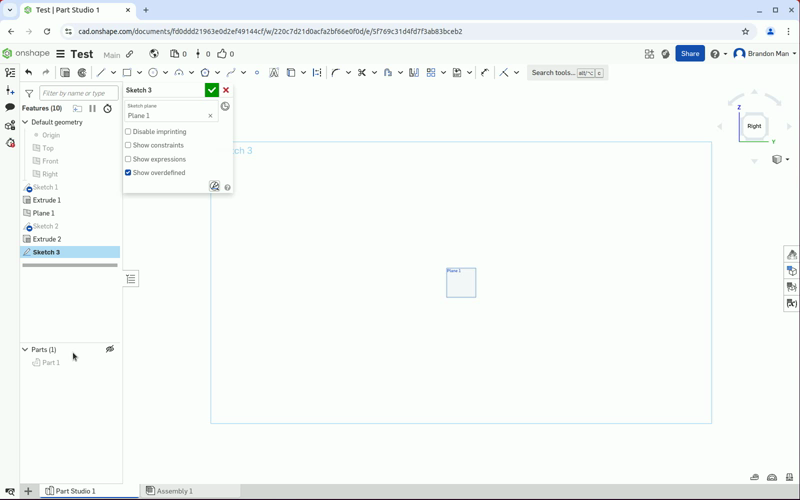
key_down(shift)
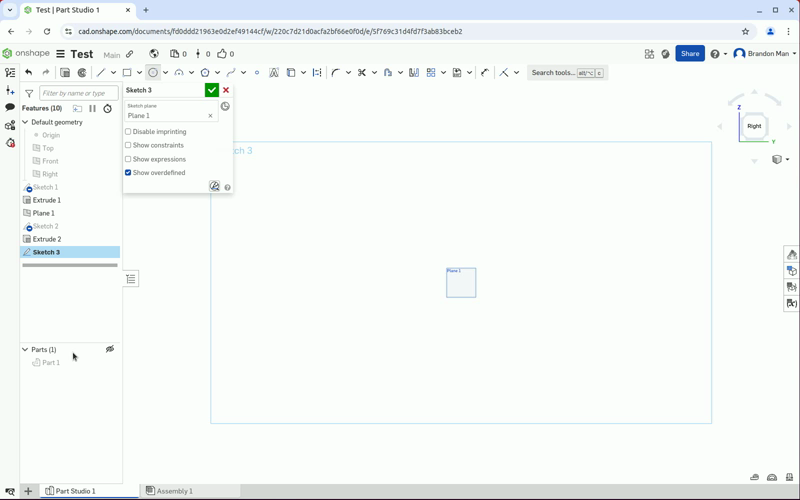
mouse_move(543, 282)
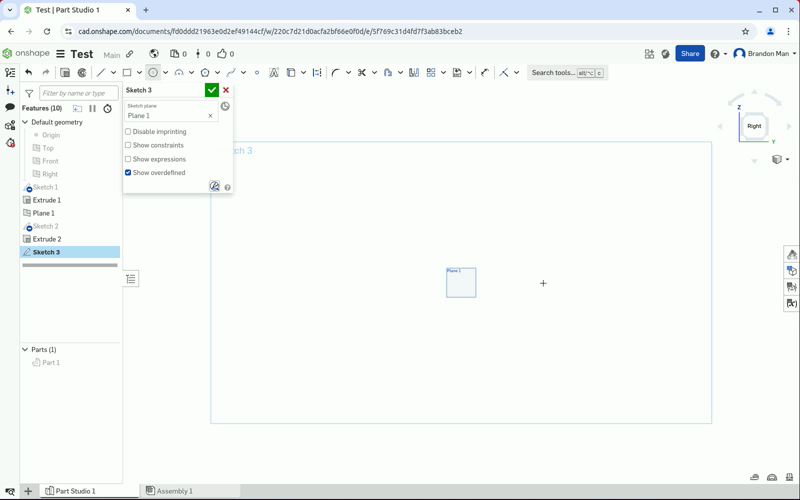
click(543, 282)
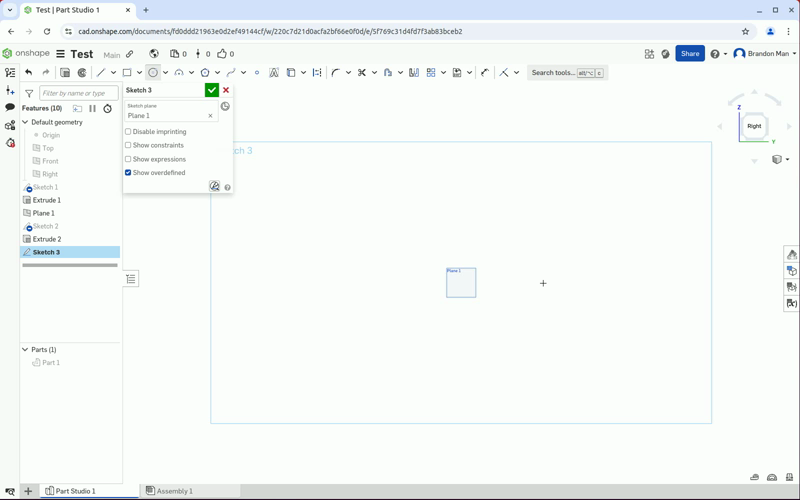
key_up(shift)
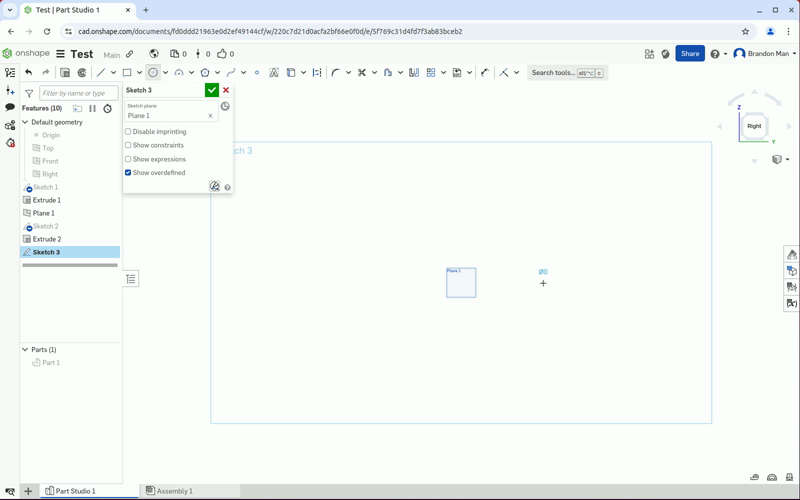
mouse_move(552, 282)
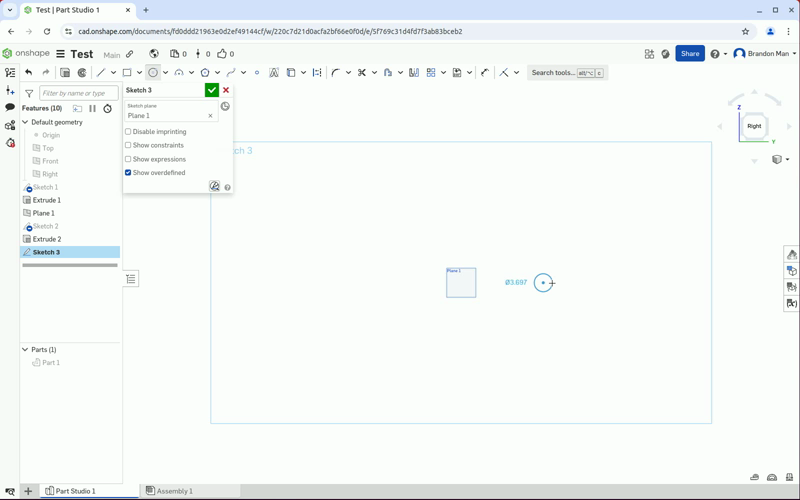
click(552, 282)
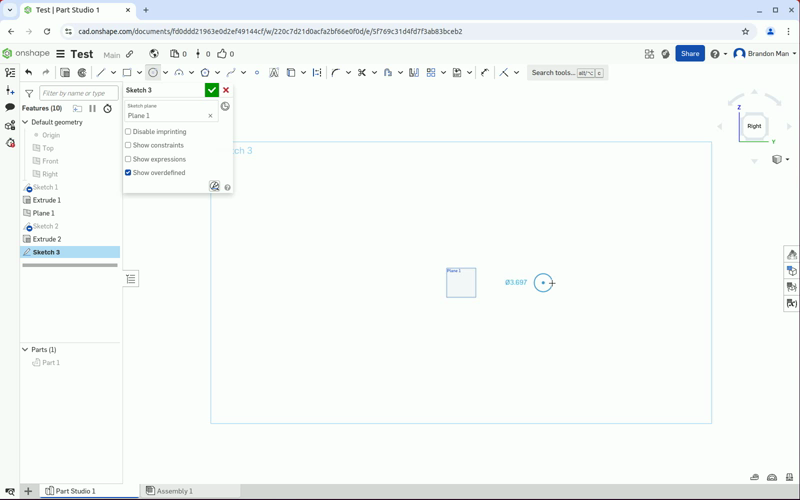
key(esc)
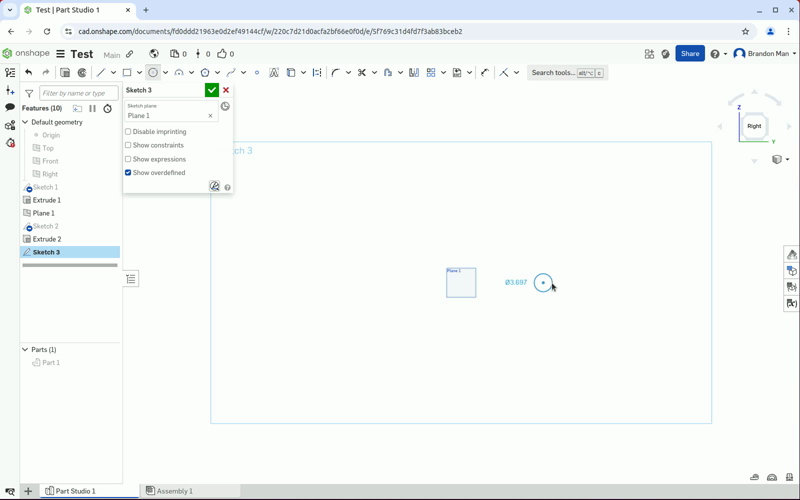
mouse_move(545, 281)
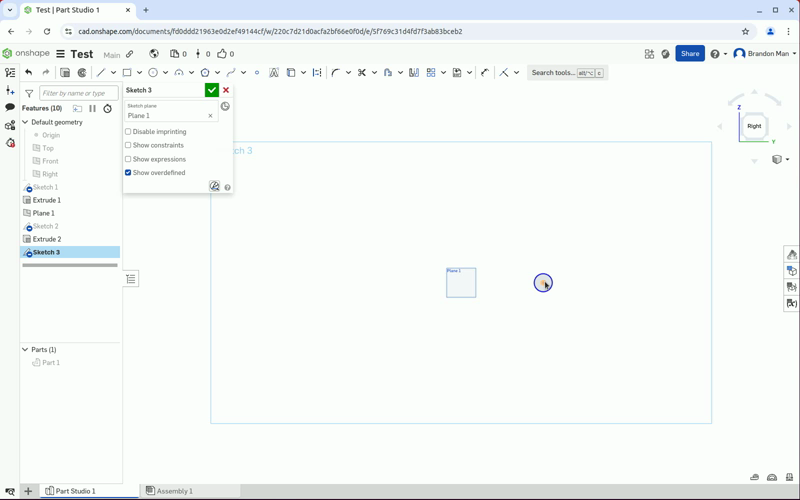
scroll(6)
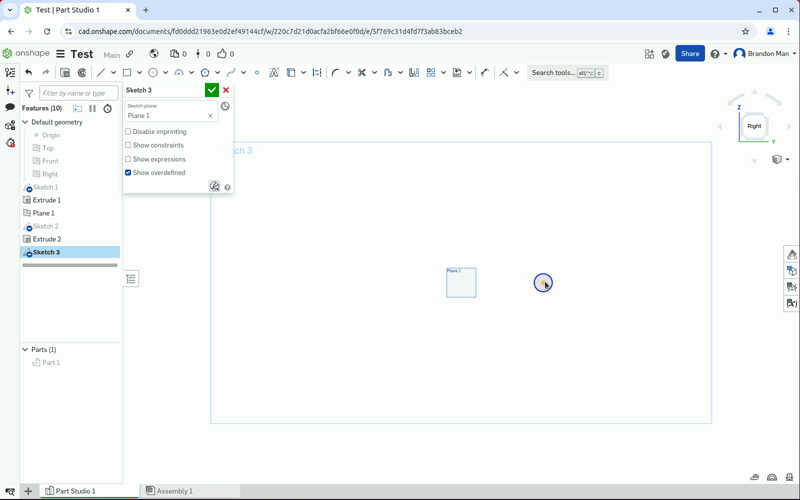
scroll(6)
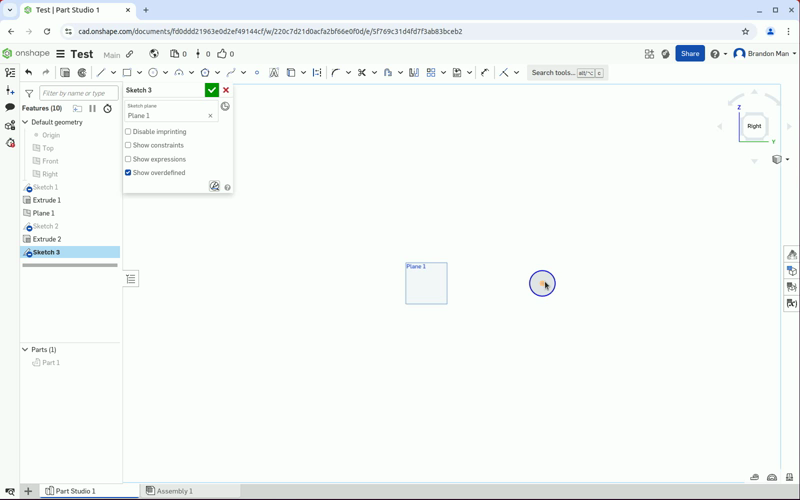
scroll(6)
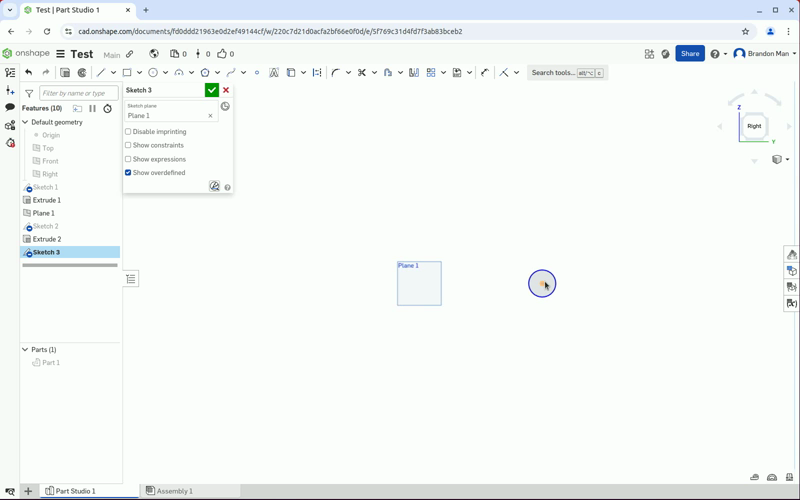
scroll(6)
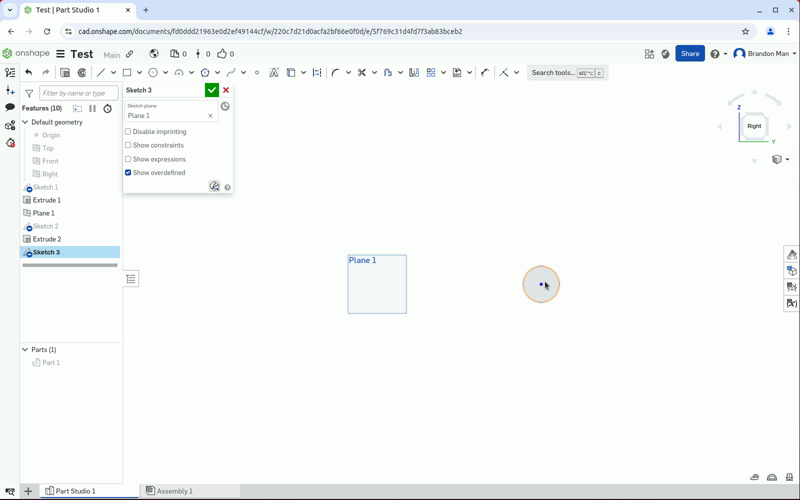
scroll(6)
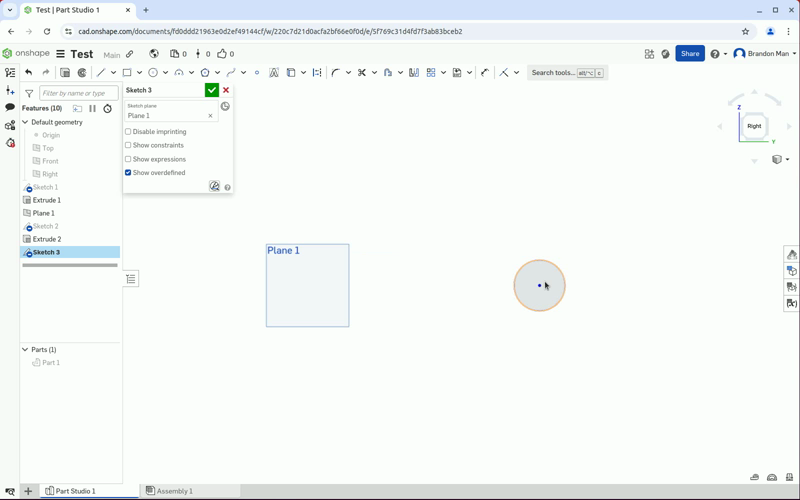
scroll(6)
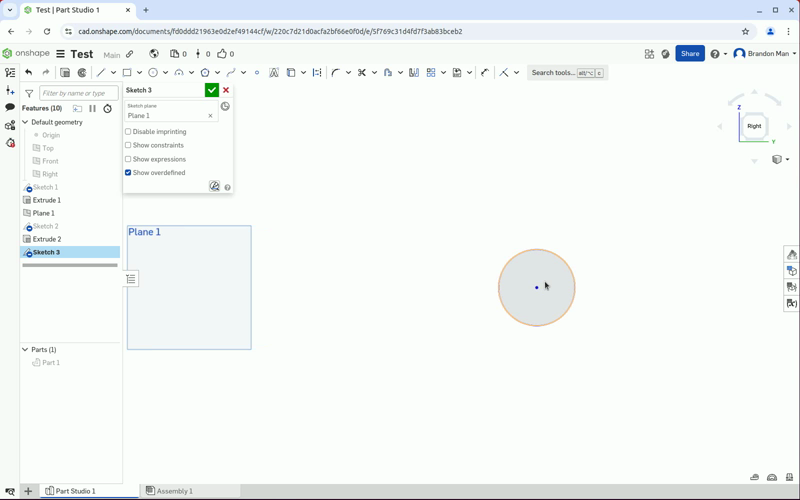
scroll(6)
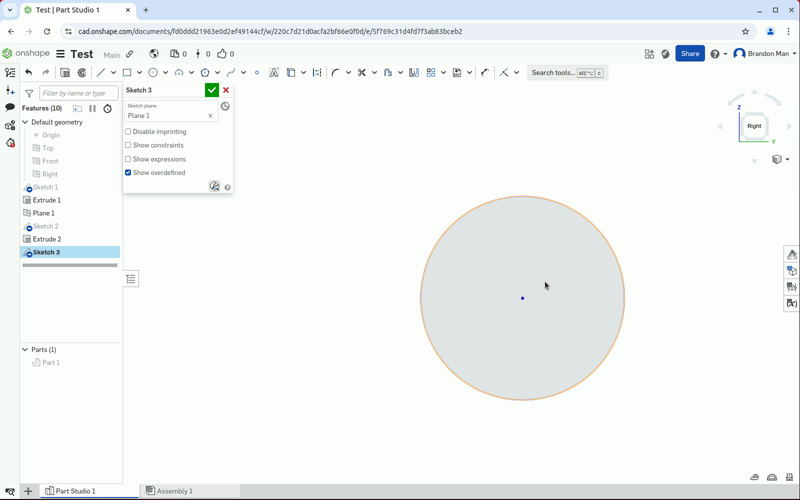
click(545, 281)
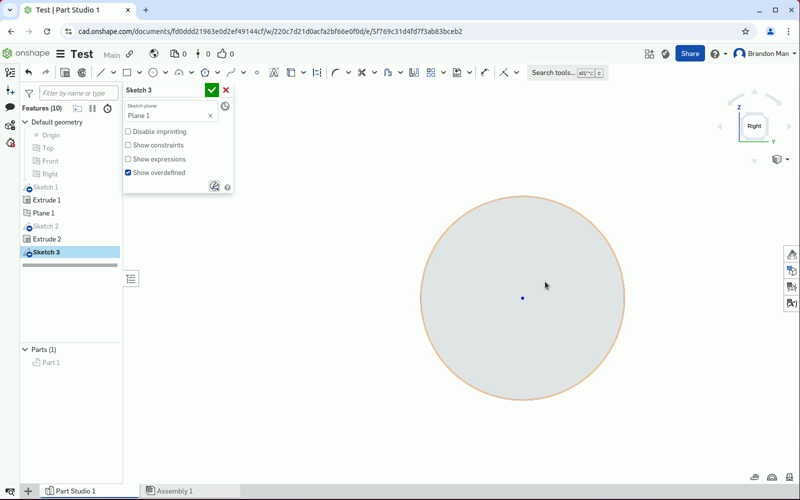
scroll(-6)
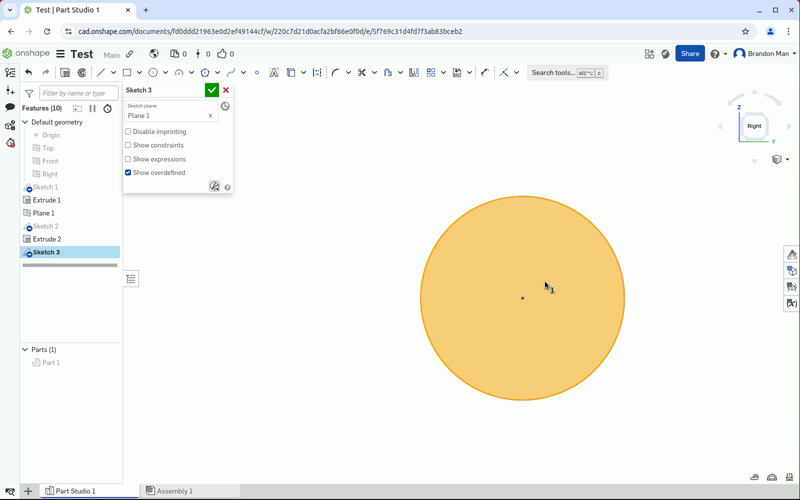
scroll(-6)
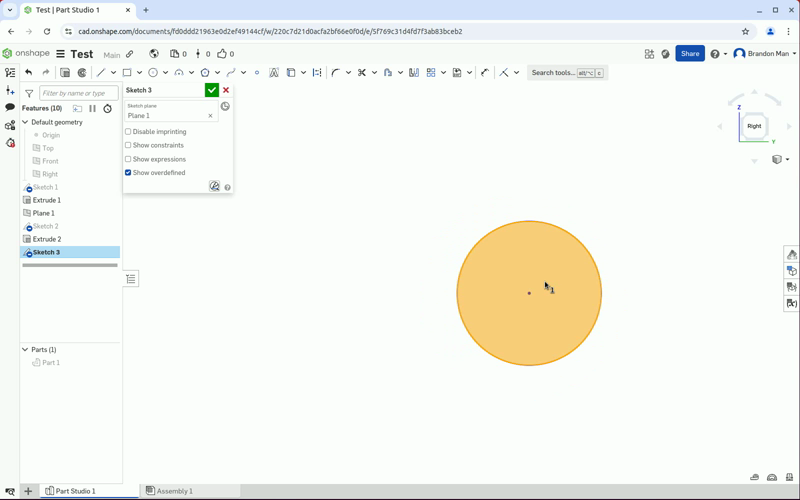
scroll(-6)
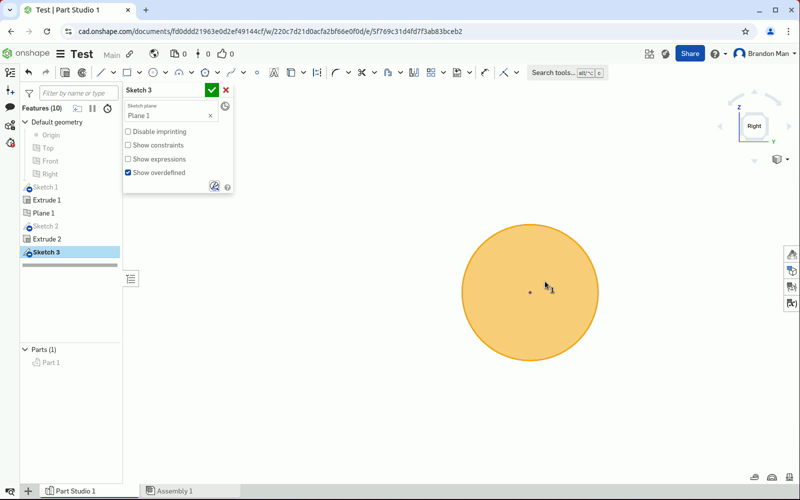
scroll(-6)
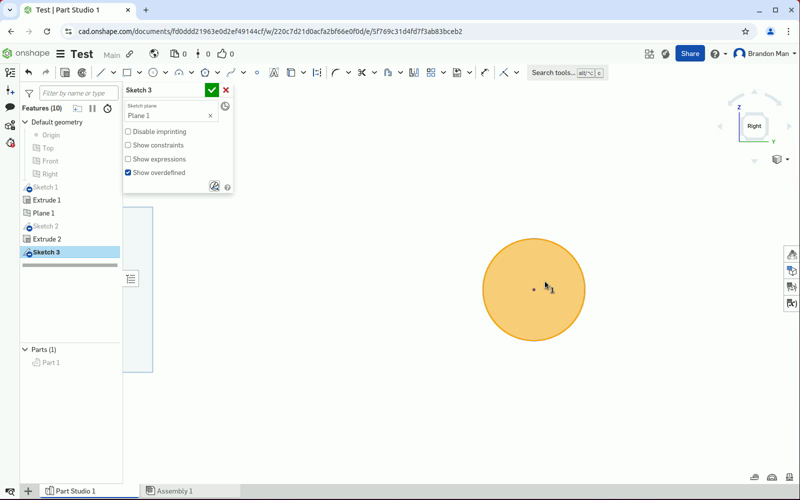
scroll(-6)
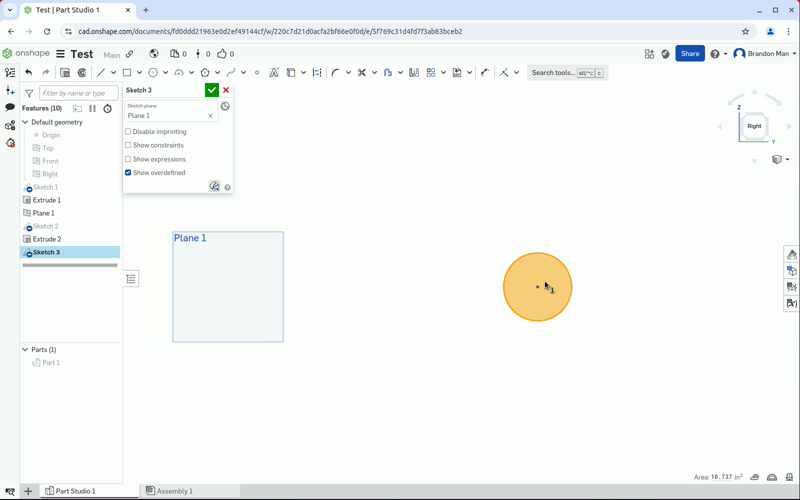
scroll(-6)
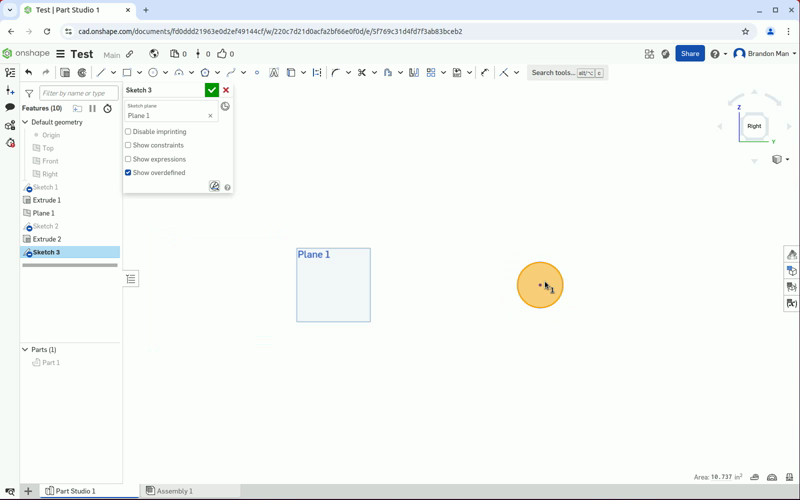
scroll(-6)
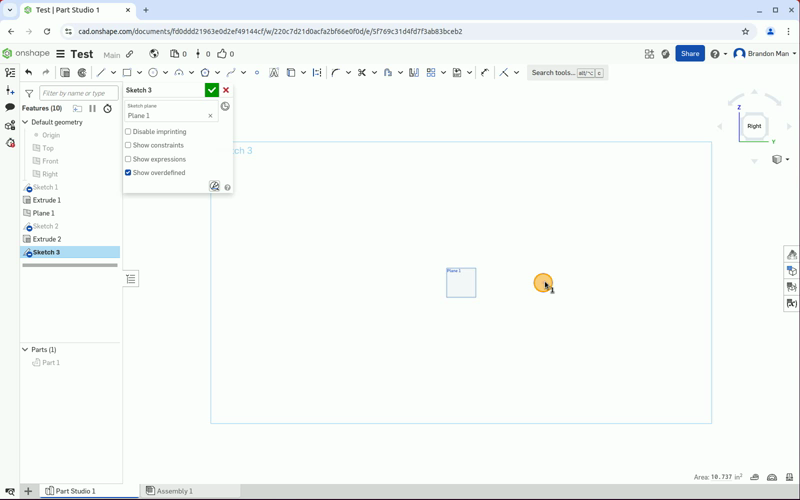
mouse_move(73, 352)
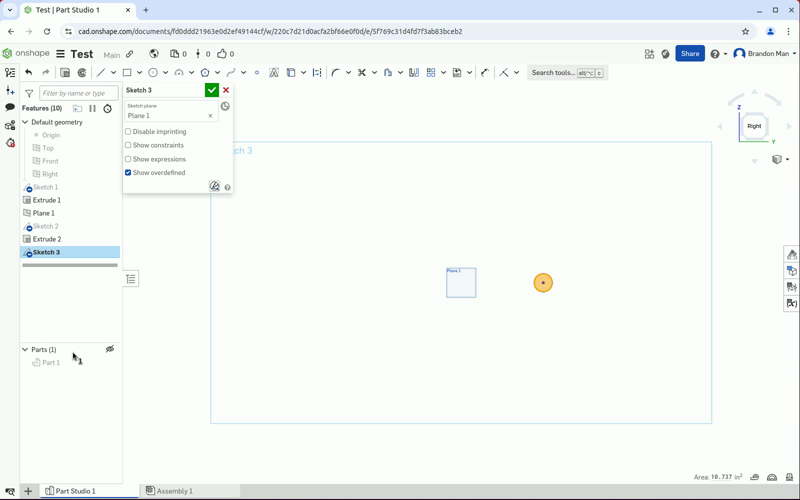
key(shift+y)
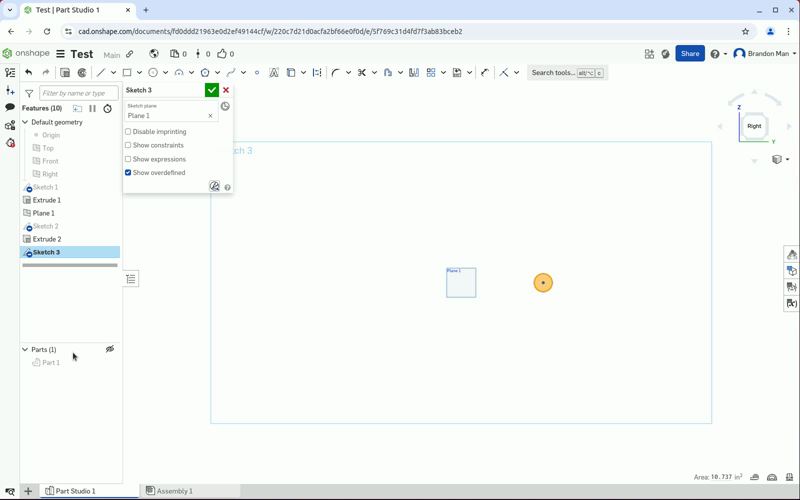
key(shift+e)
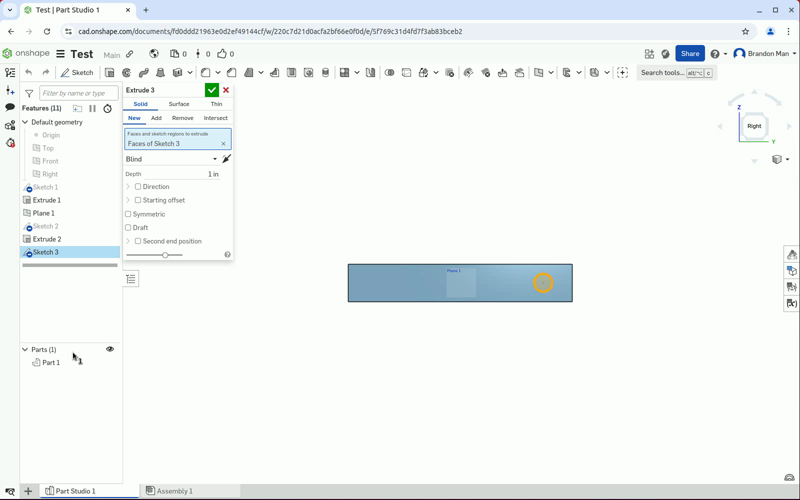
mouse_move(143, 106)
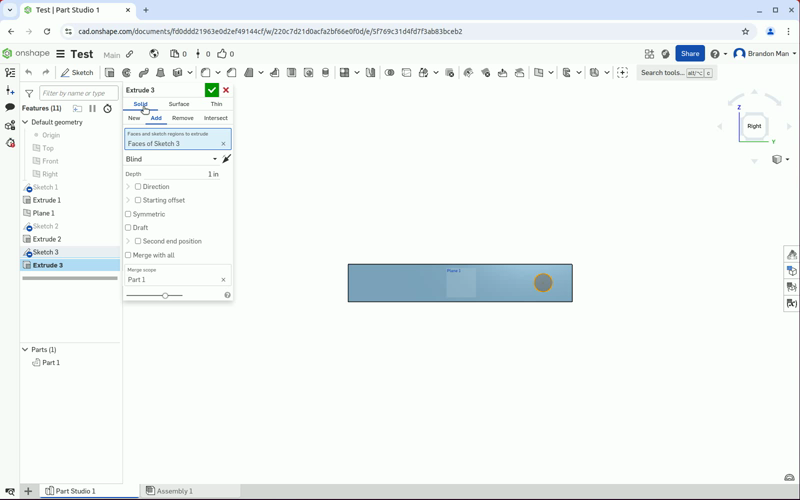
click(143, 106)
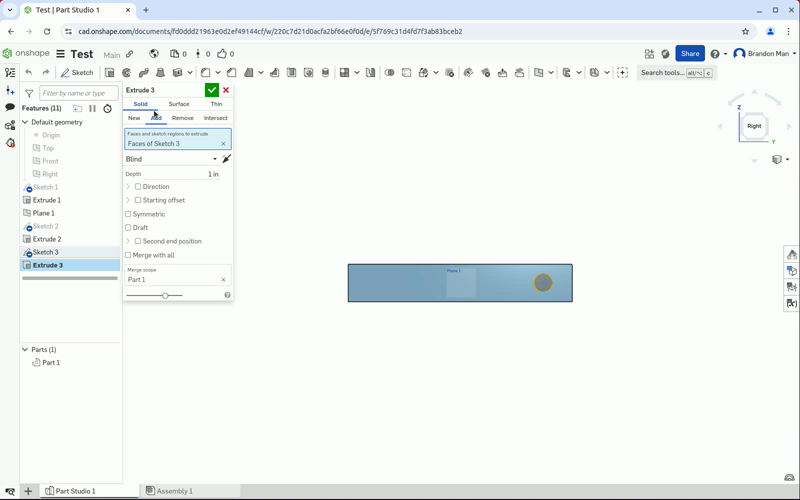
mouse_move(186, 120)
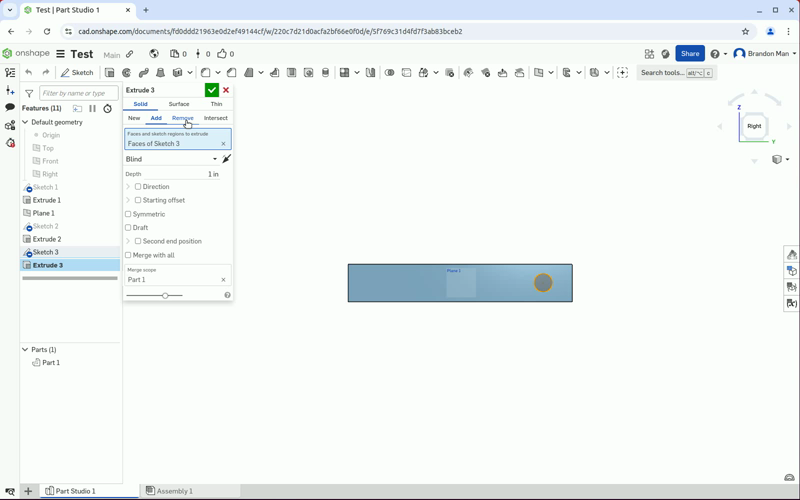
click(186, 120)
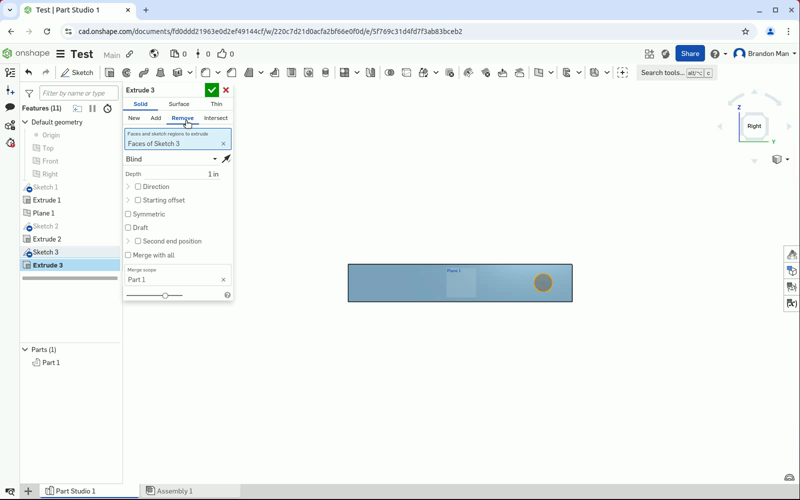
key(tab, 4)
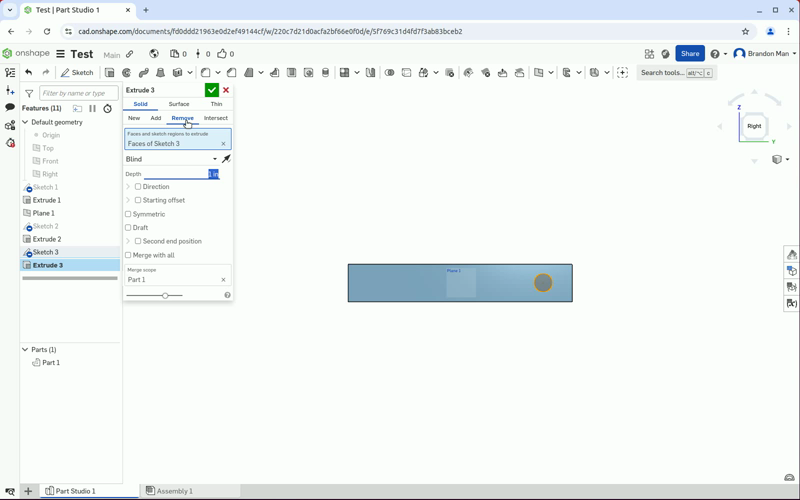
text(1.204)
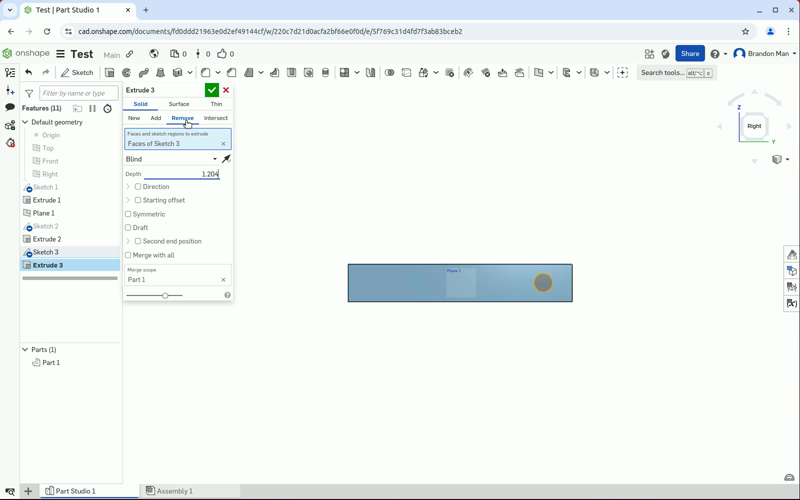
key(tab, 6)
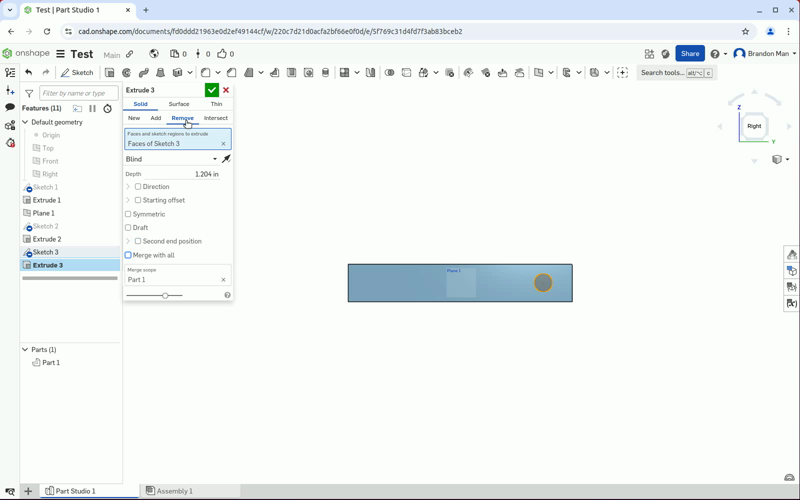
key(space)
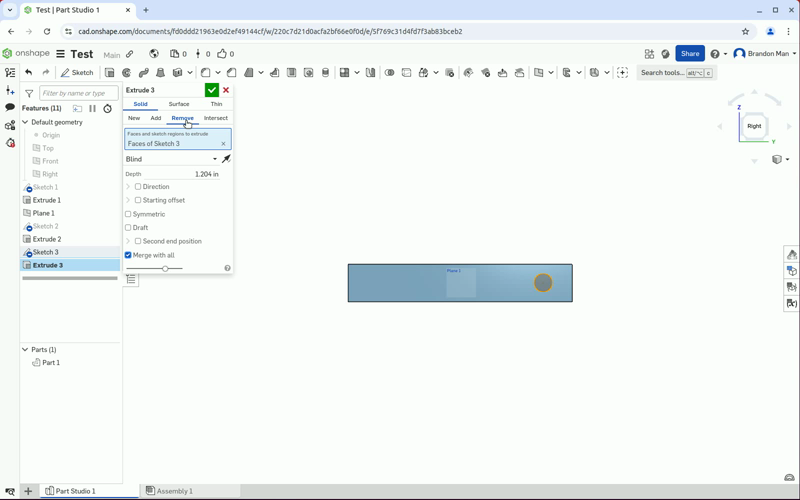
key(enter)
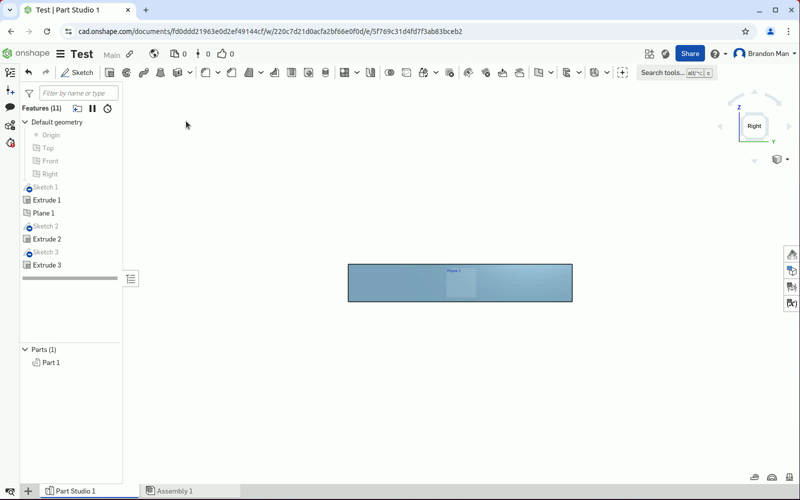
key(shift+h)
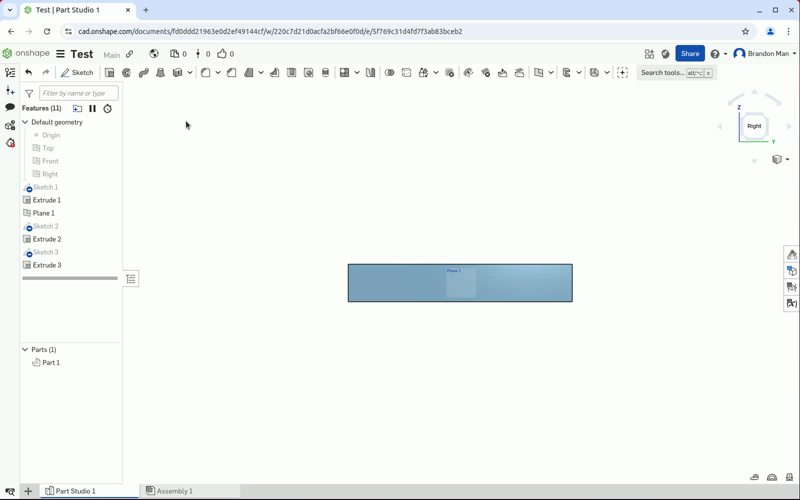
key(shift+h)
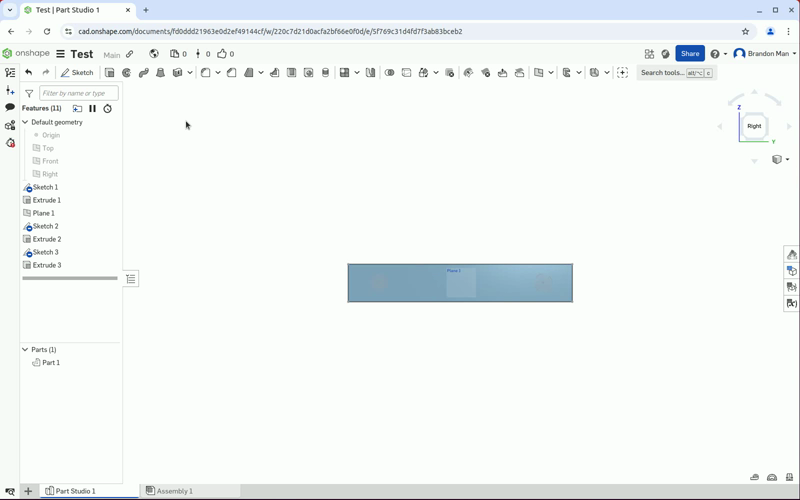
key(shift+7)
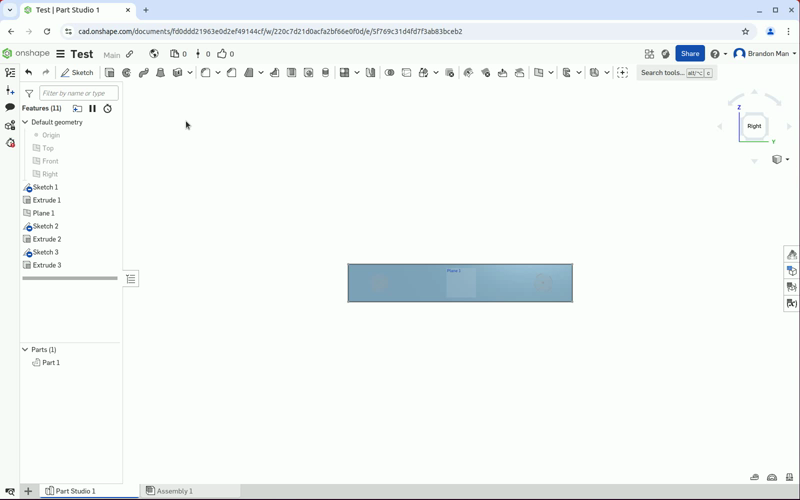
key(right, 2)
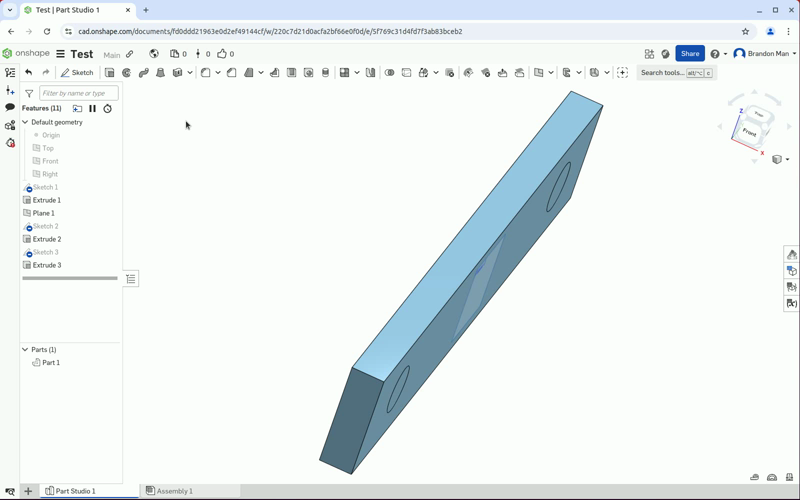
key(down, 2)
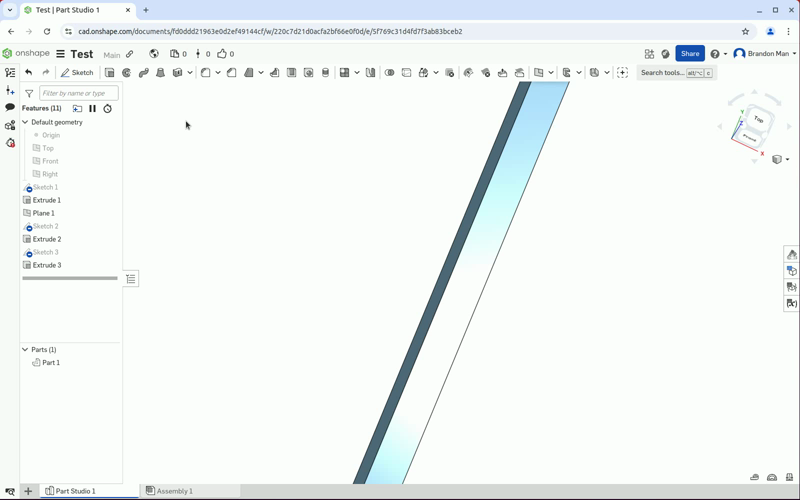
key(up, 2)
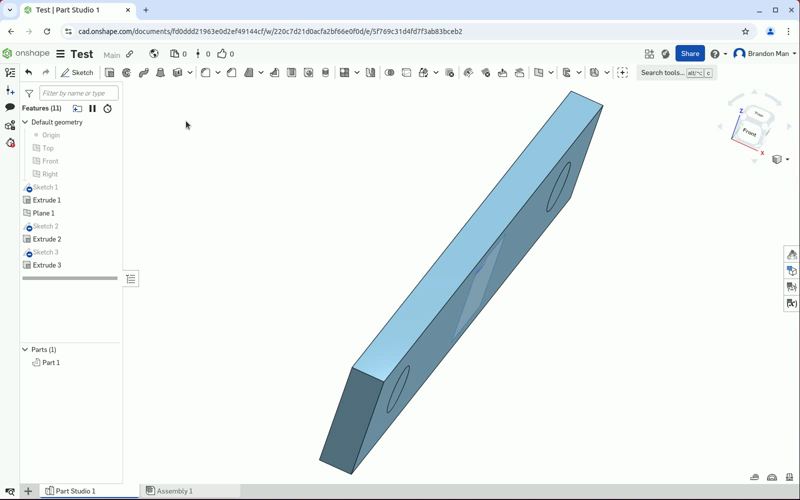
key(left, 2)
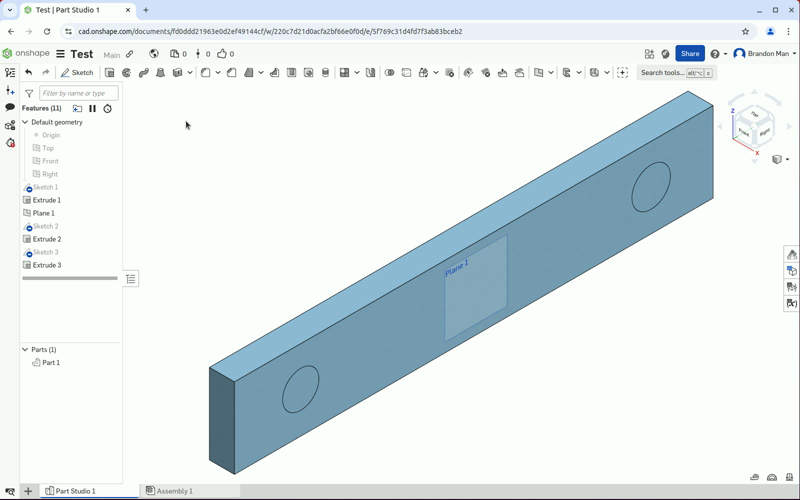
mouse_move(73, 189)
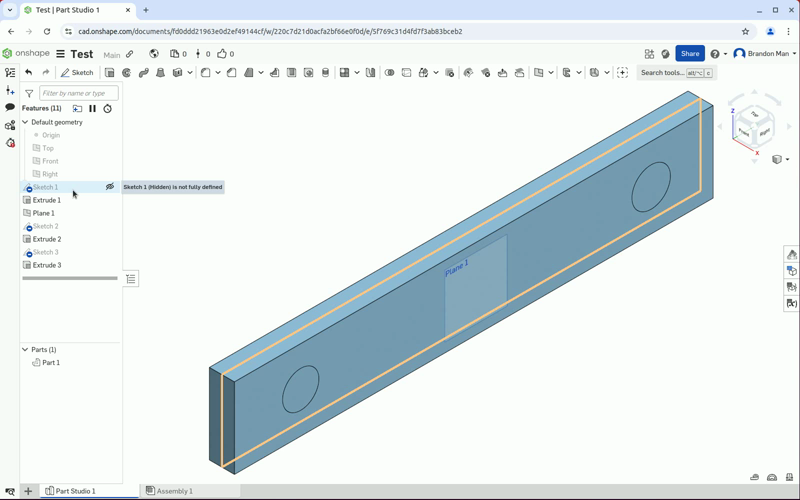
click(73, 189)